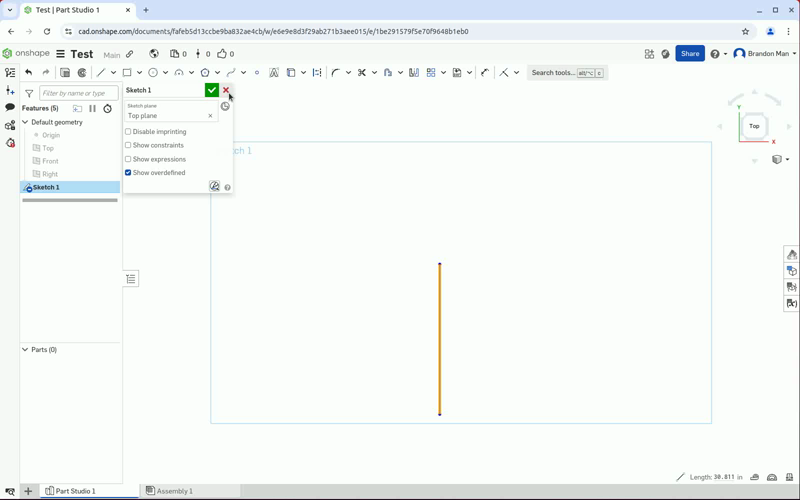
key(shift+h)
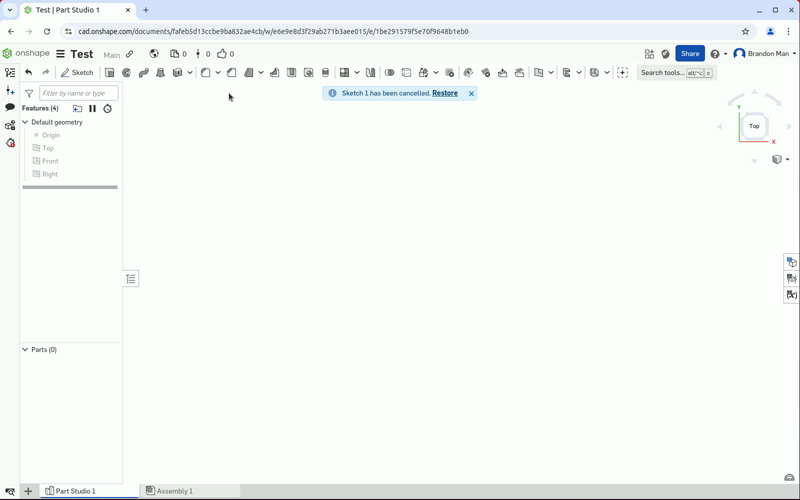
mouse_move(73, 352)
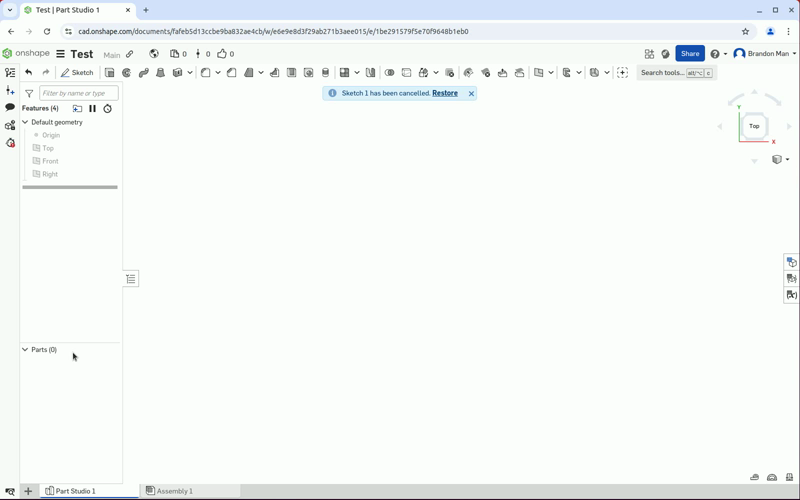
key(y)
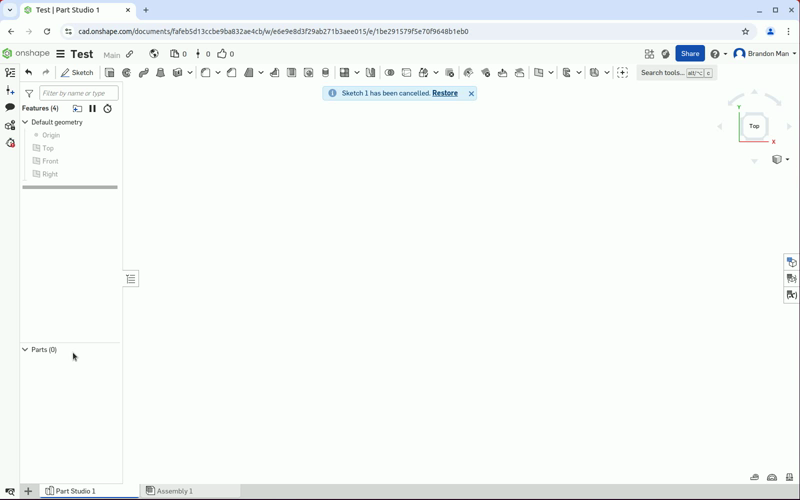
key(shift+p)
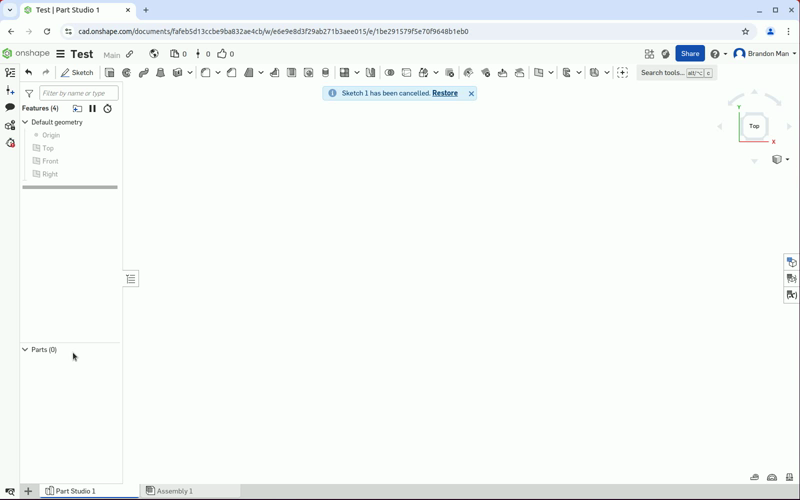
key(space)
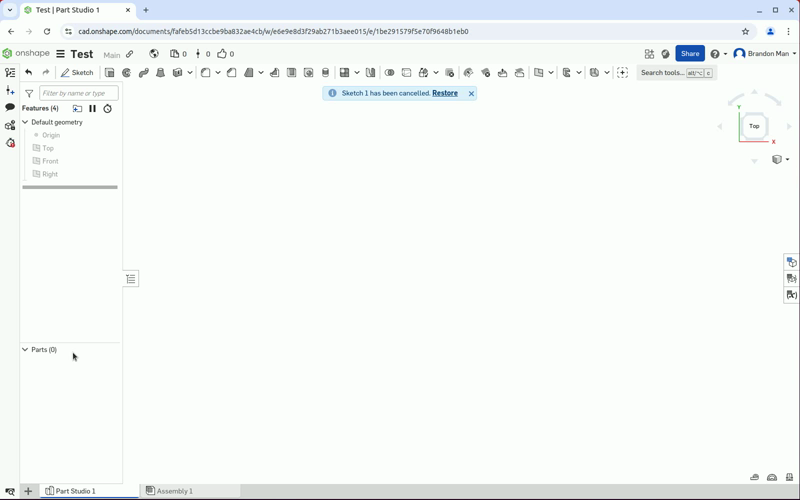
key_down(shift)
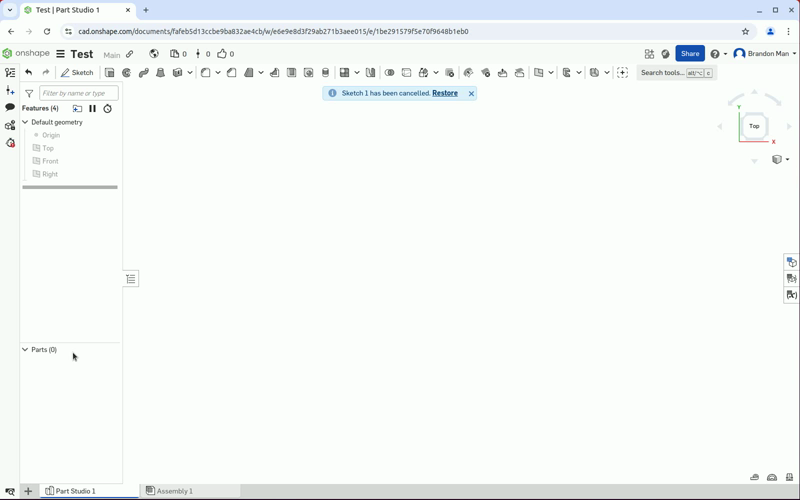
key(up)
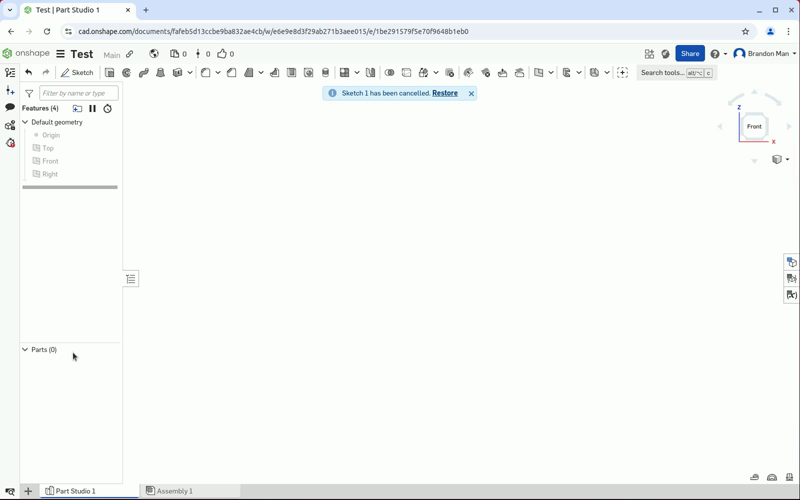
key_up(shift)
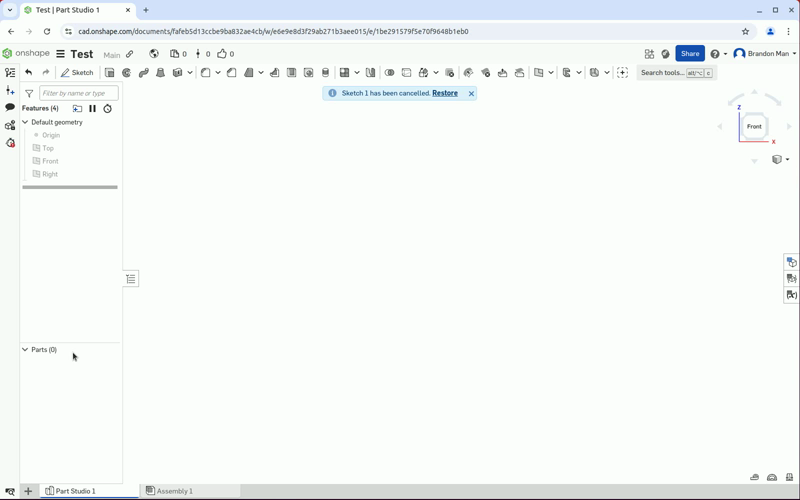
mouse_move(73, 352)
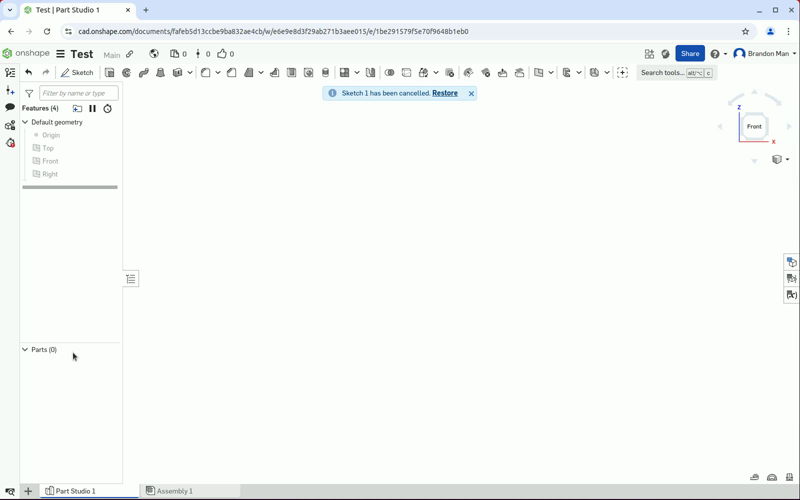
key(shift+y)
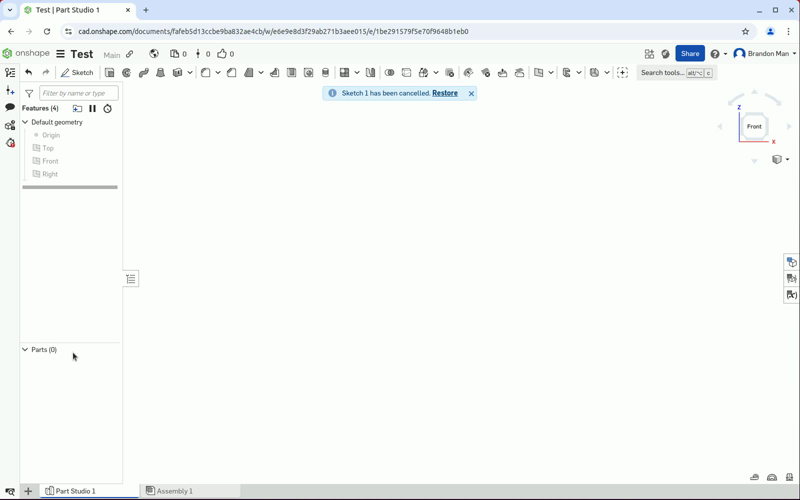
key(shift+s)
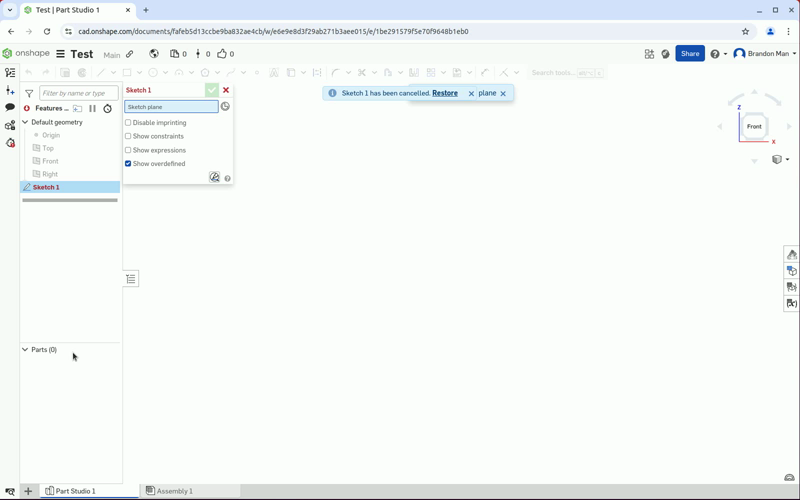
mouse_move(73, 163)
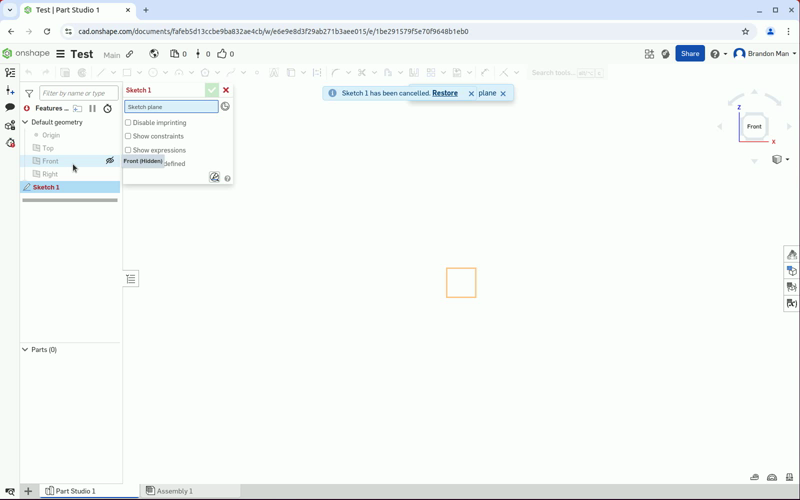
click(73, 163)
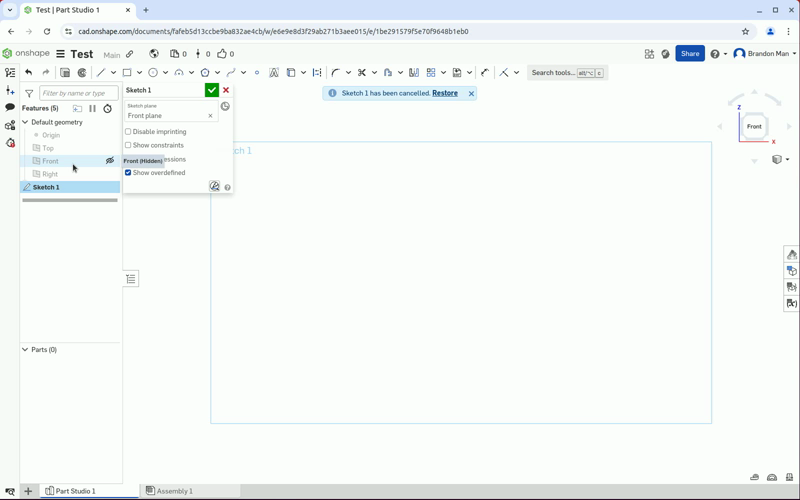
mouse_move(73, 352)
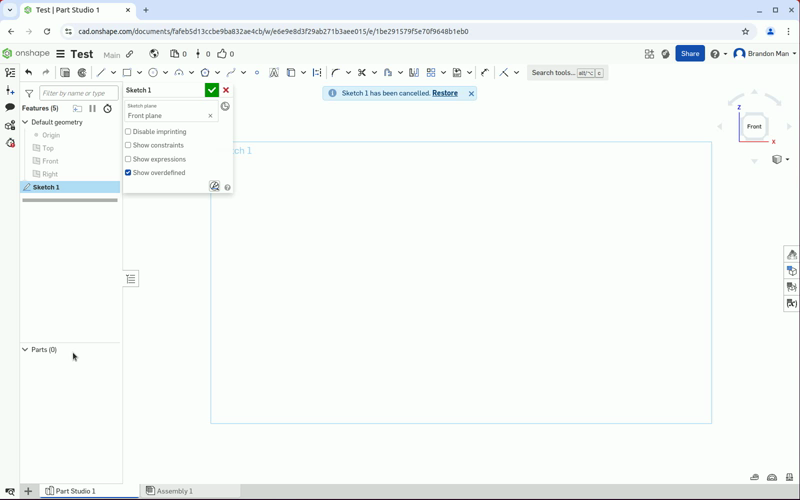
key(y)
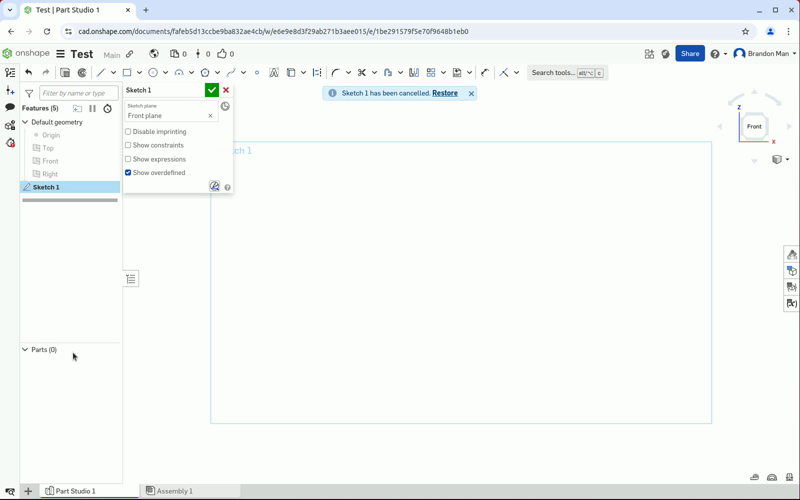
key(l)
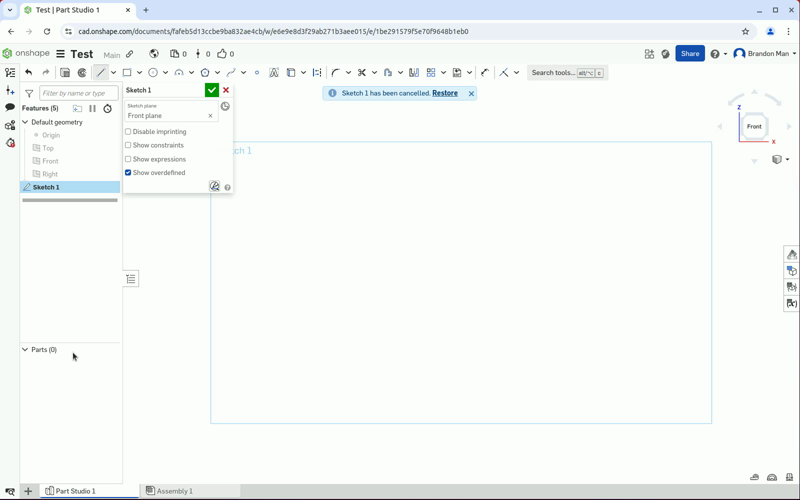
key_down(shift)
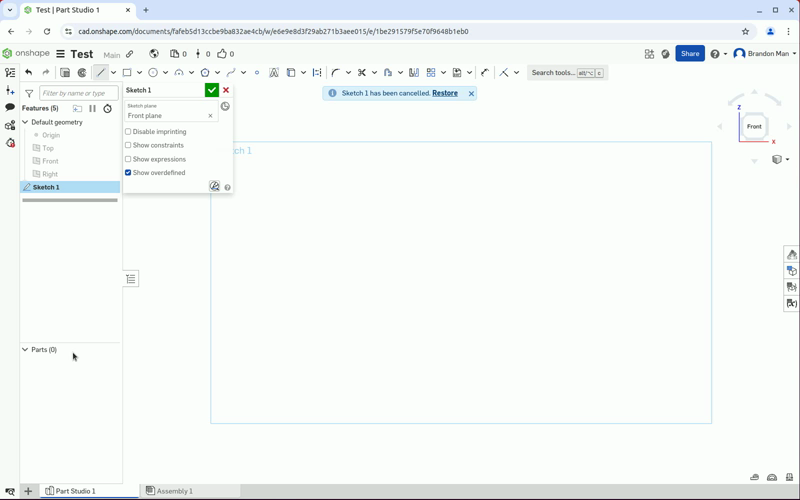
mouse_move(392, 319)
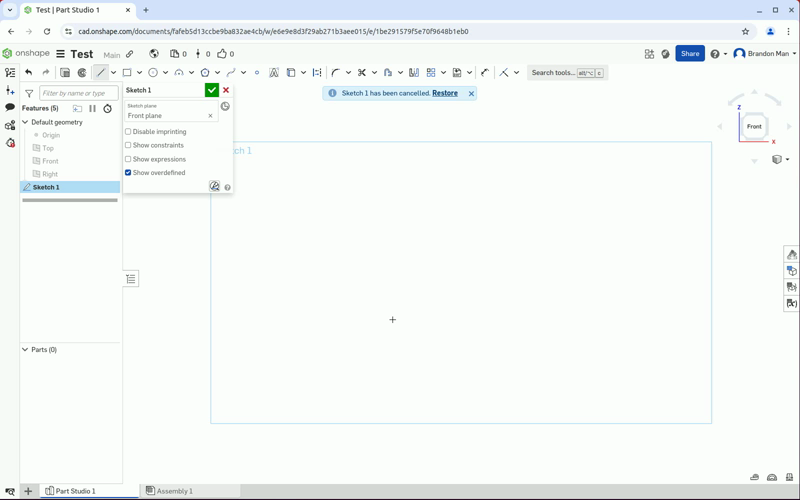
click(392, 319)
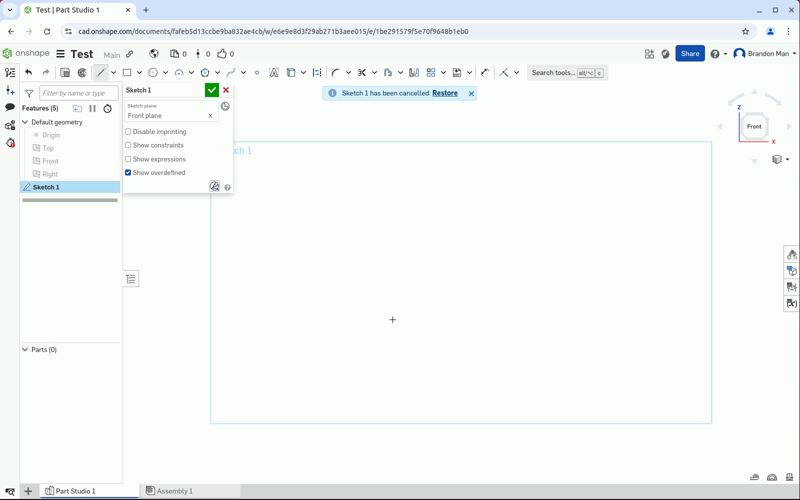
key_up(shift)
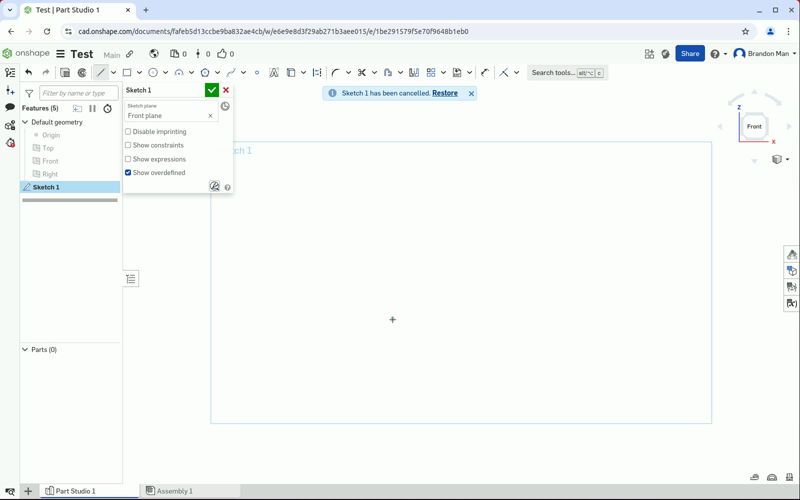
key_down(shift)
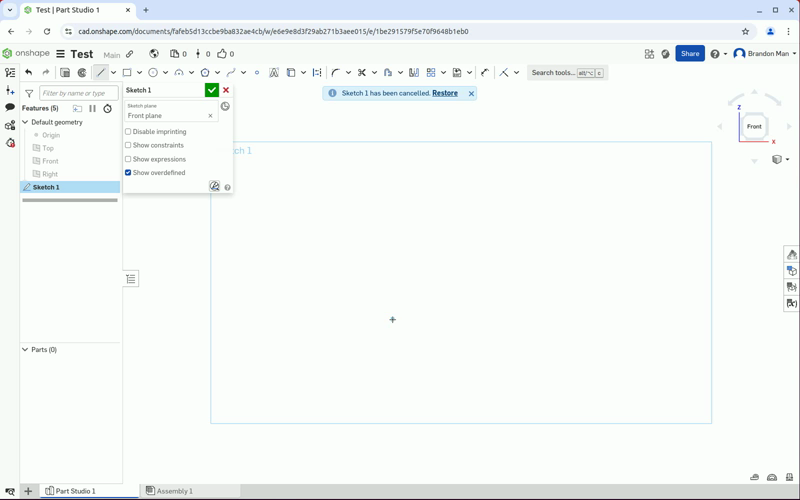
mouse_move(456, 319)
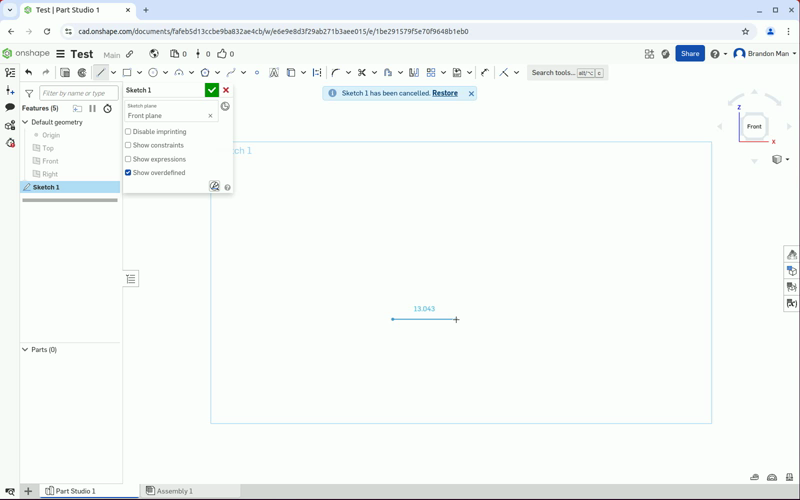
click(456, 319)
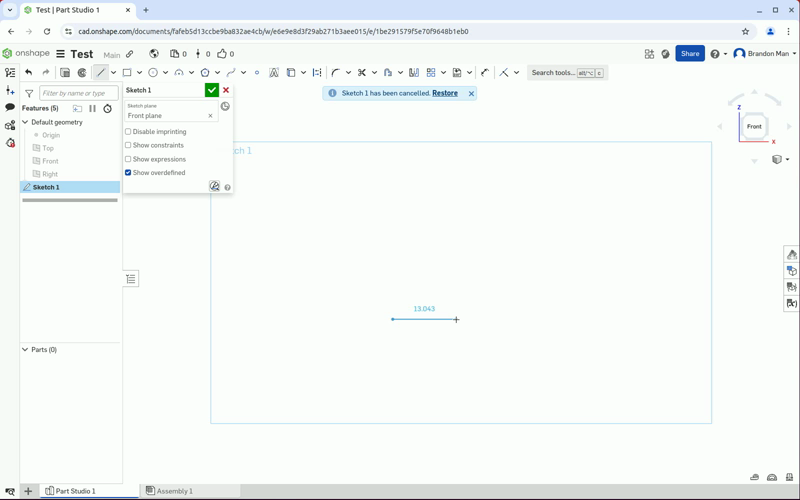
key_up(shift)
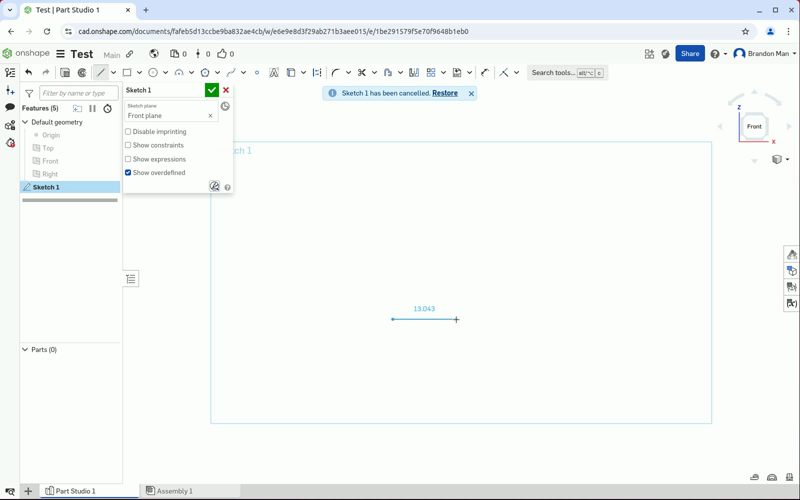
key_down(shift)
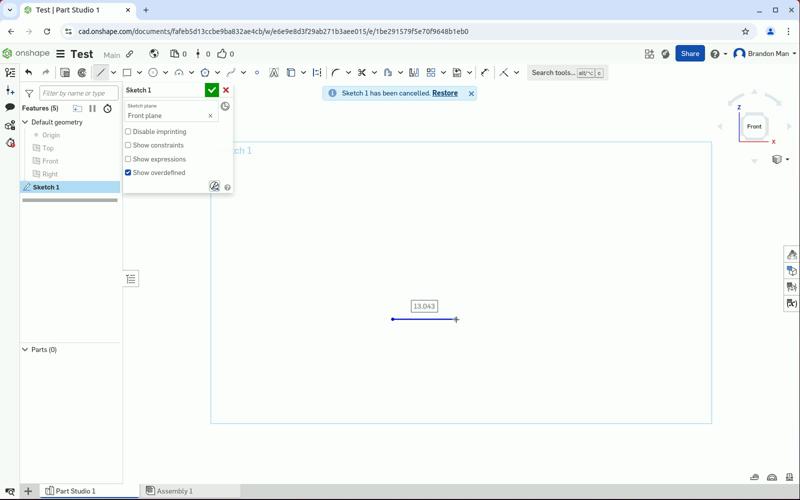
mouse_move(436, 232)
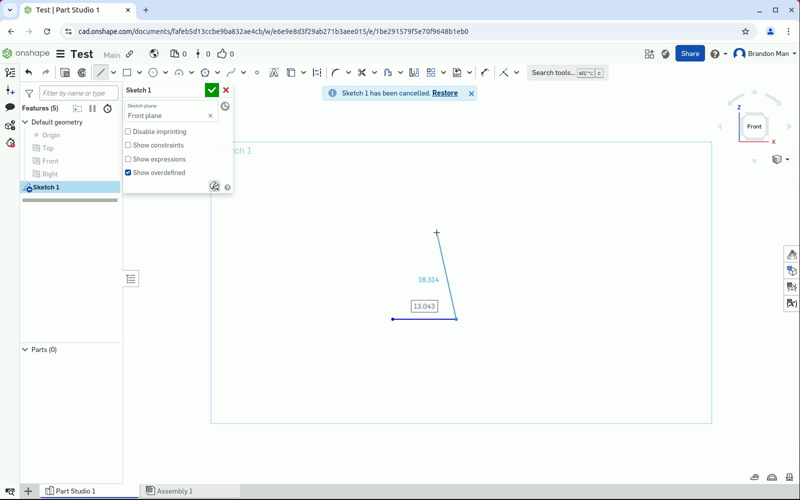
click(436, 232)
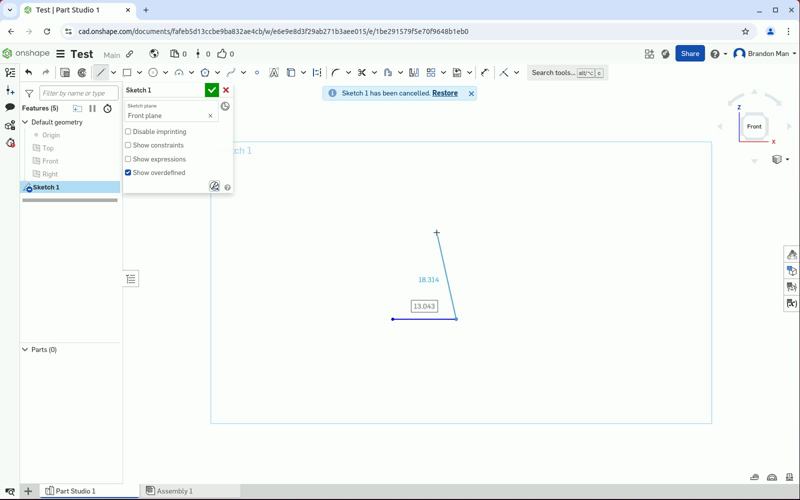
key_up(shift)
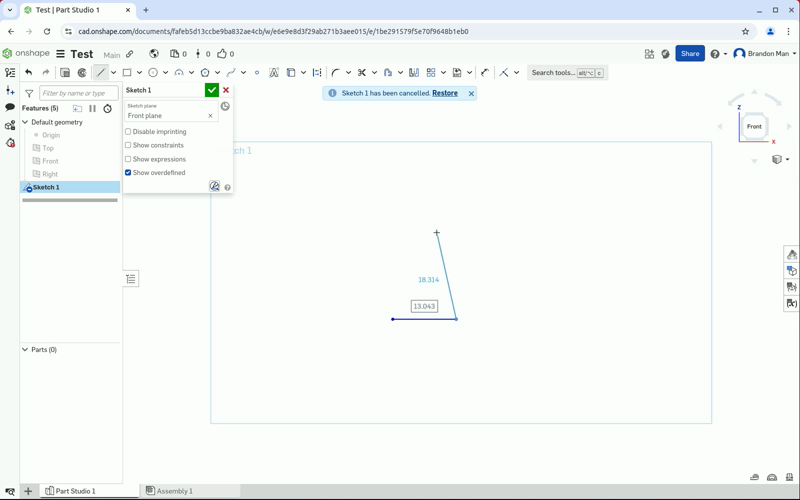
key_down(shift)
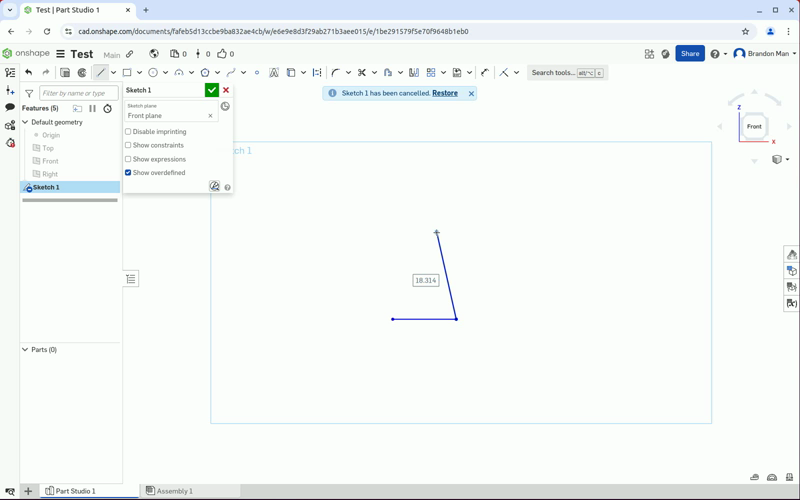
mouse_move(466, 232)
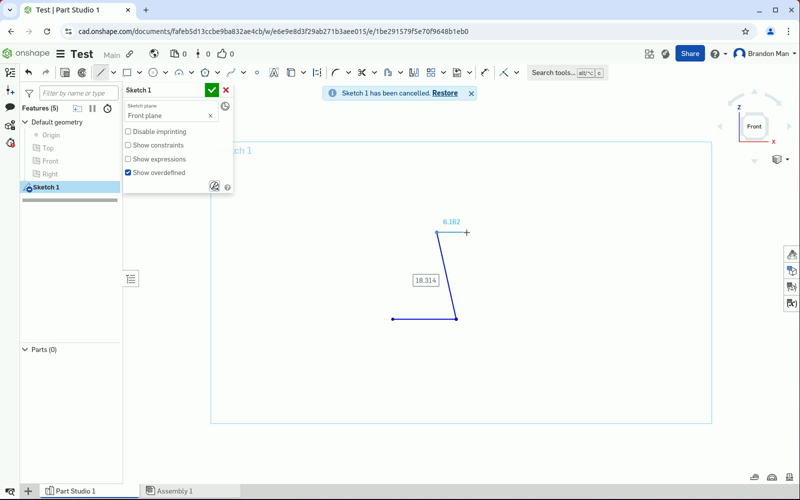
mouse_move(392, 232)
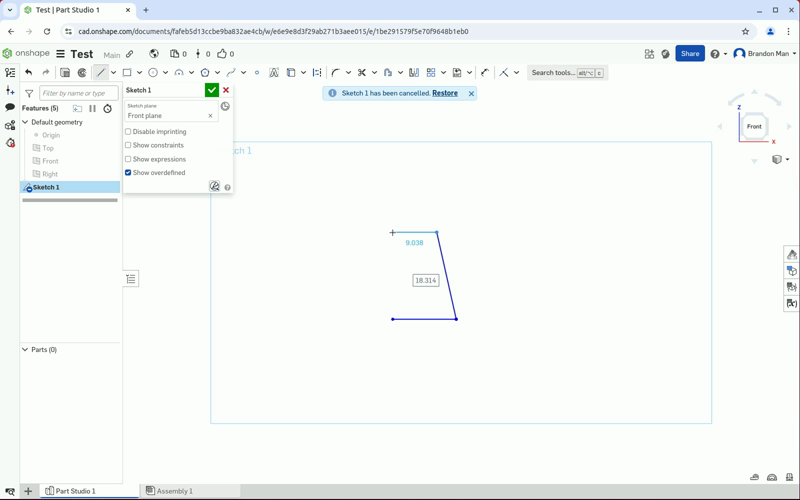
click(392, 232)
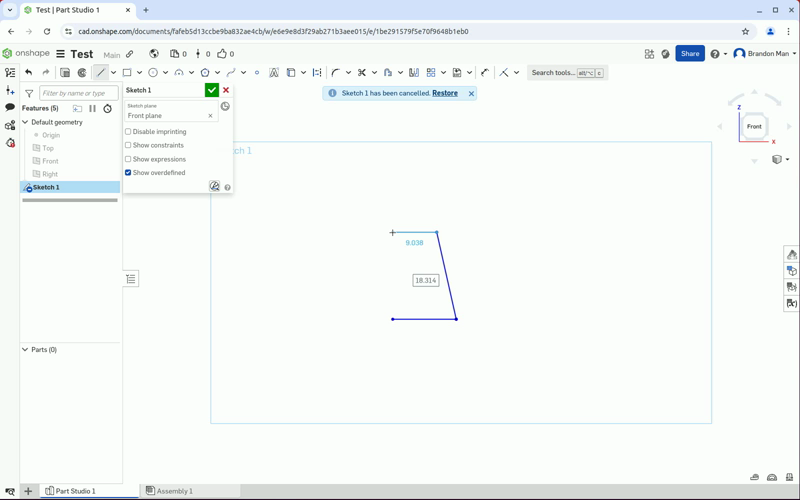
key_up(shift)
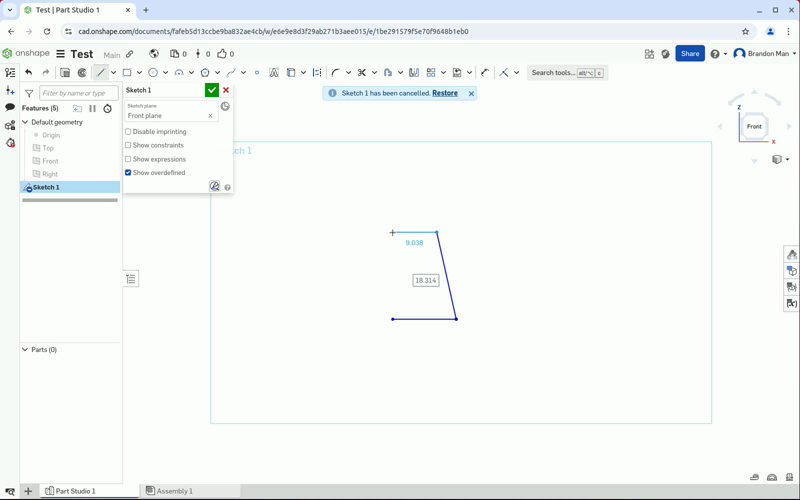
key_down(shift)
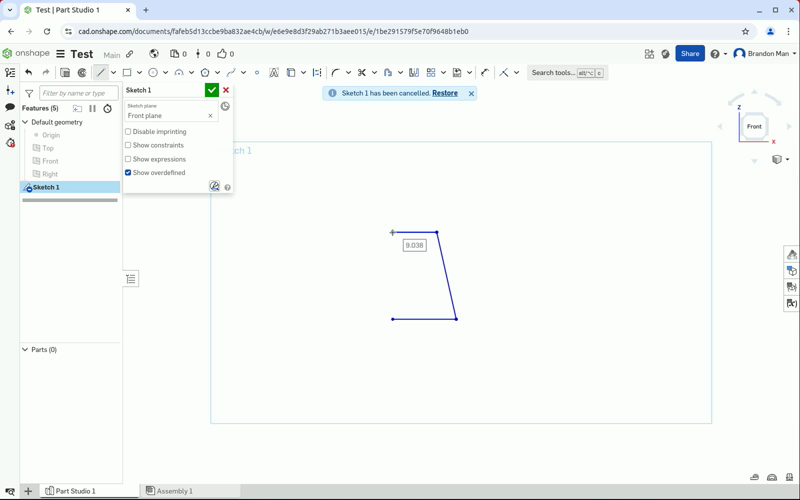
mouse_move(392, 319)
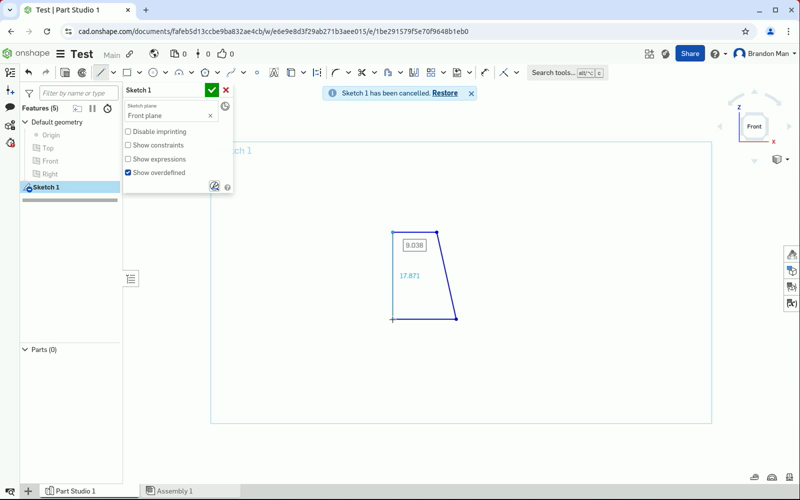
key_up(shift)
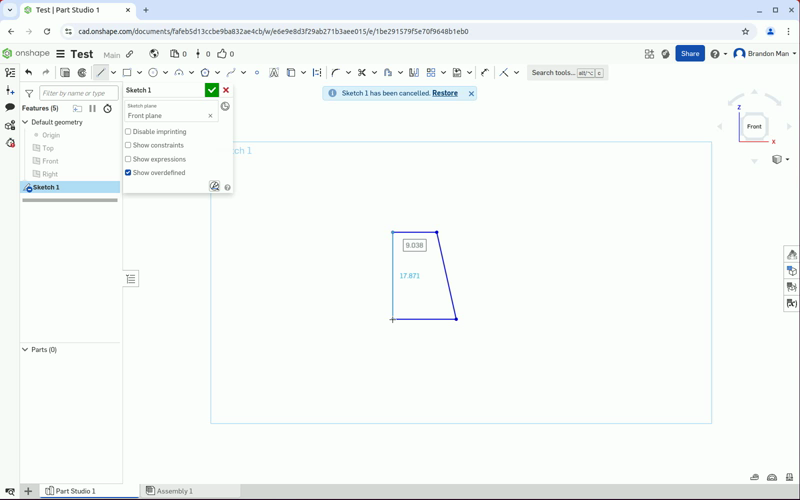
click(392, 319)
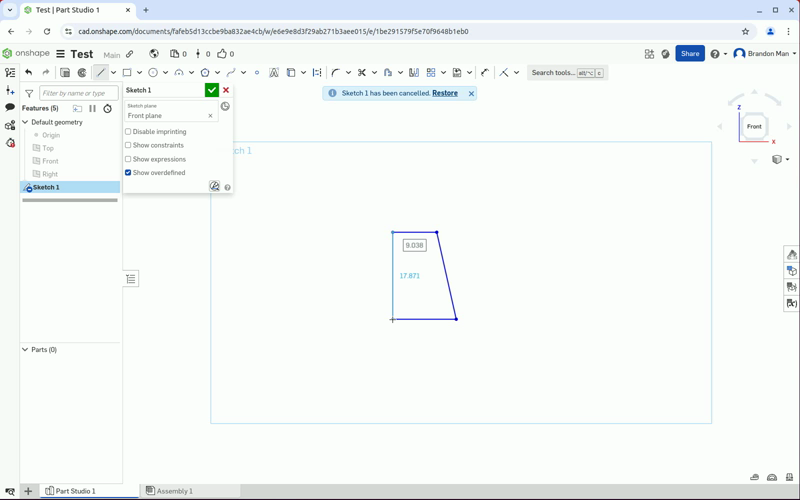
key(esc)
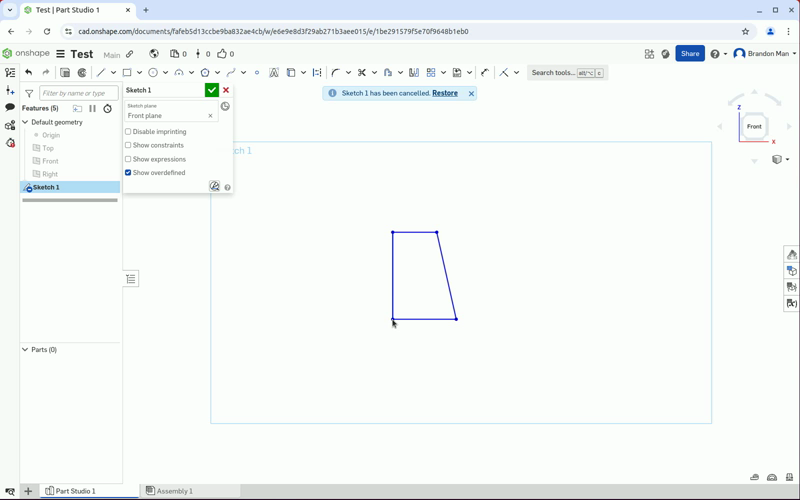
mouse_move(409, 292)
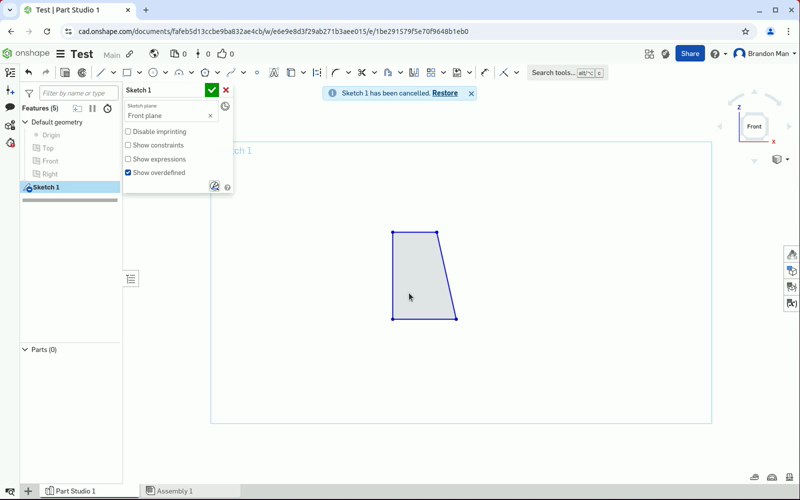
click(409, 292)
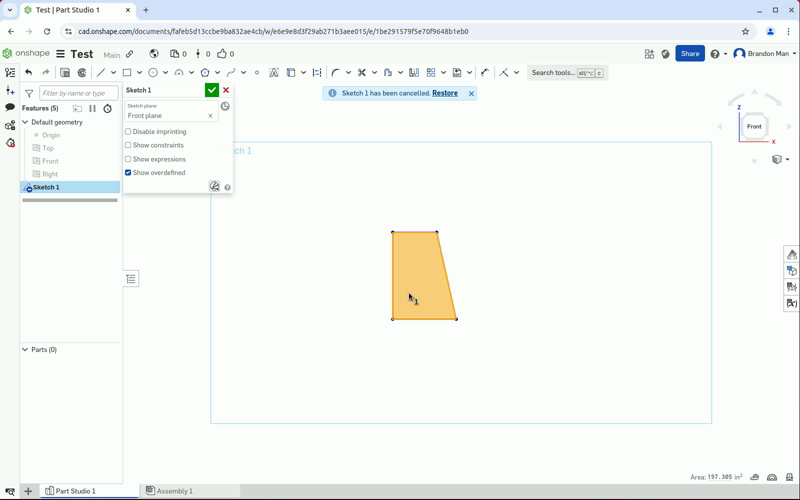
mouse_move(73, 352)
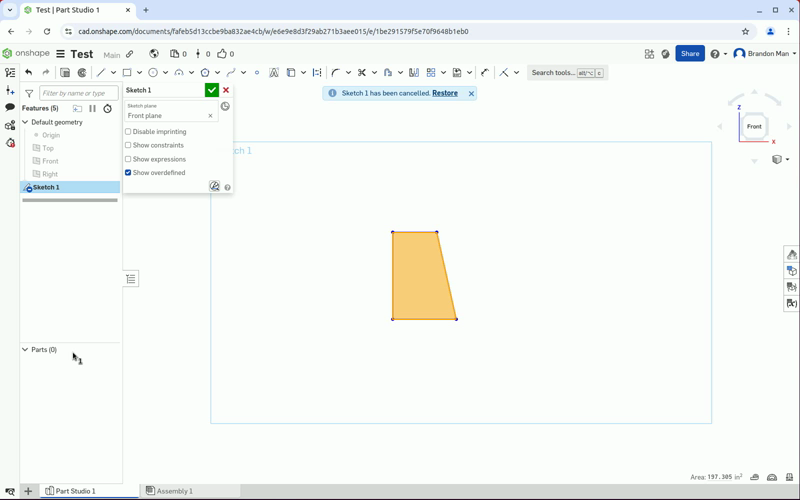
key(shift+y)
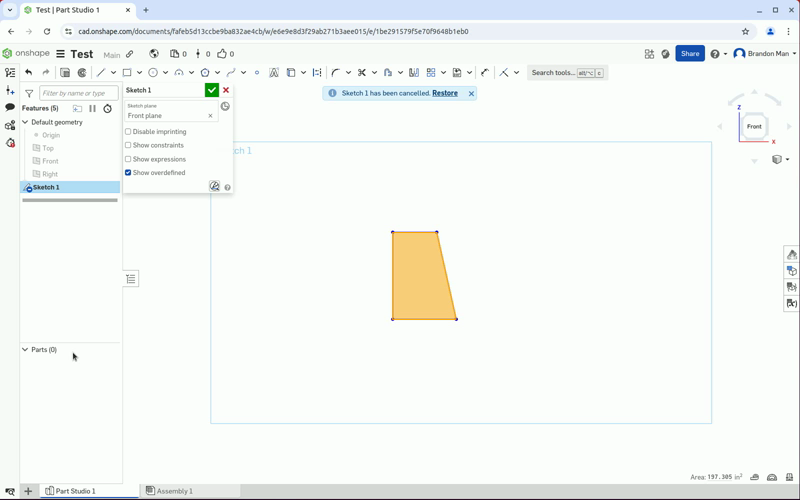
key(shift+e)
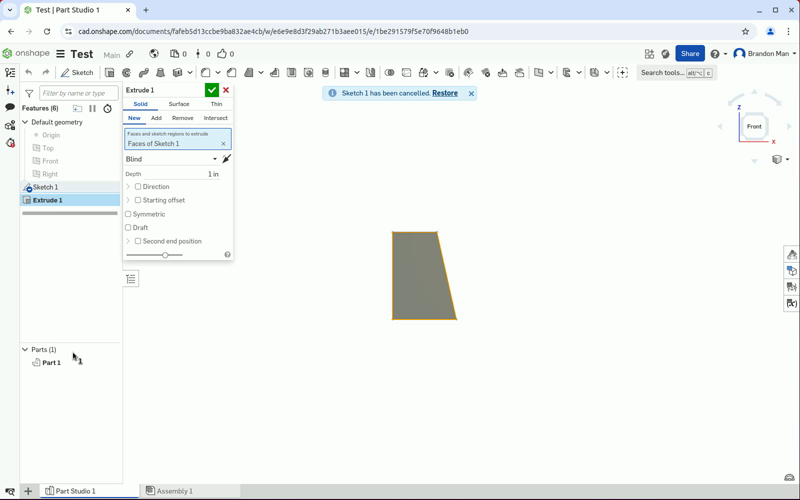
mouse_move(143, 106)
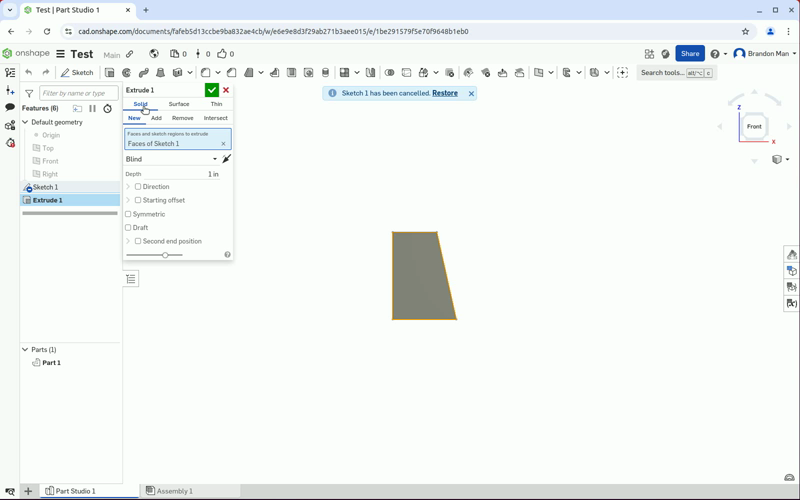
click(143, 106)
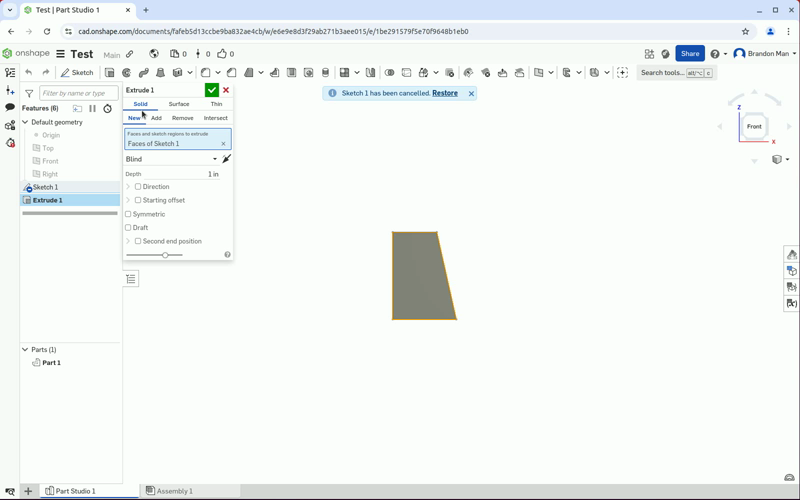
mouse_move(137, 120)
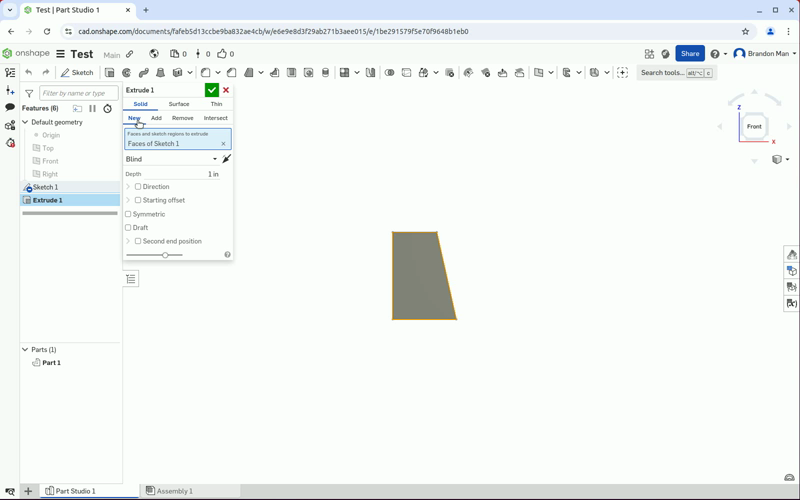
click(137, 120)
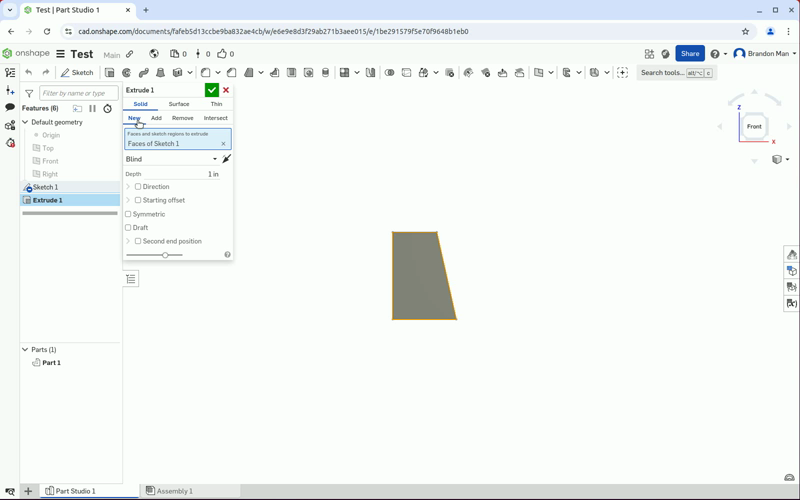
key(tab, 4)
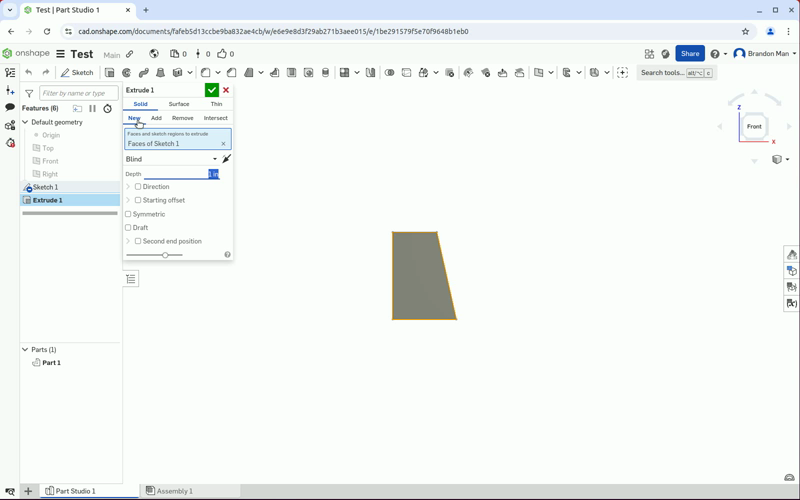
text(9.628)
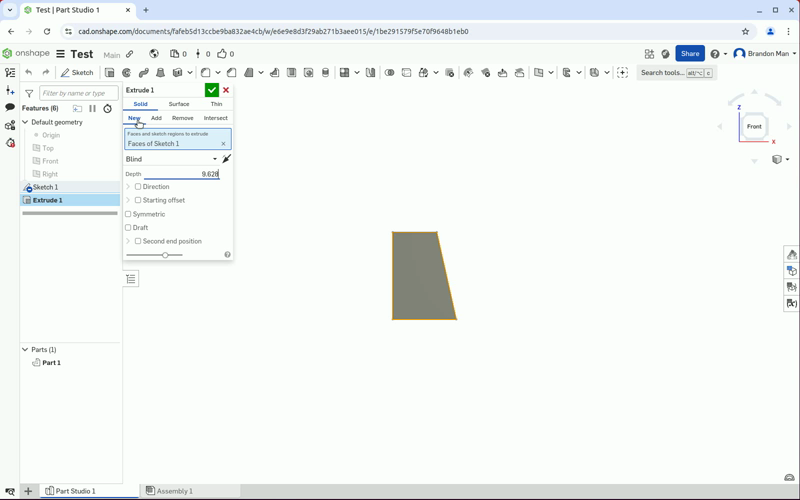
key(enter)
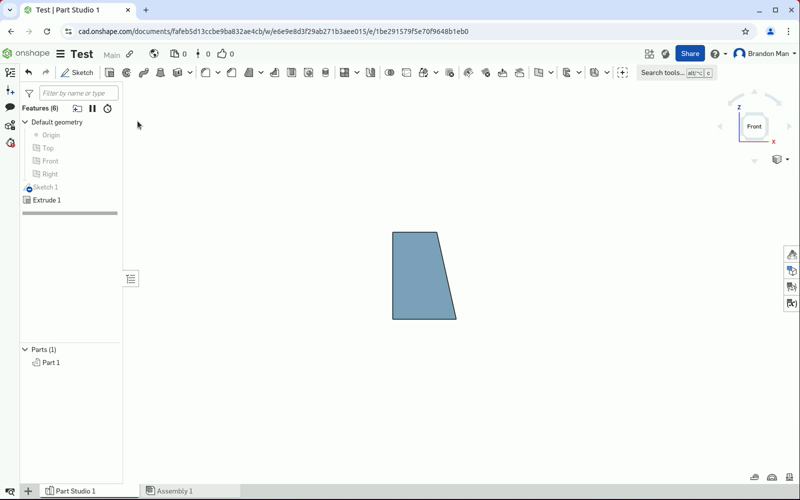
key(shift+h)
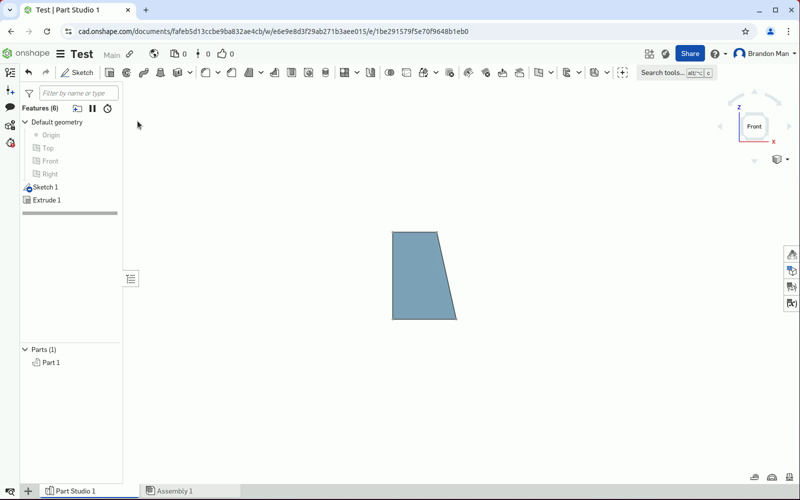
key(shift+h)
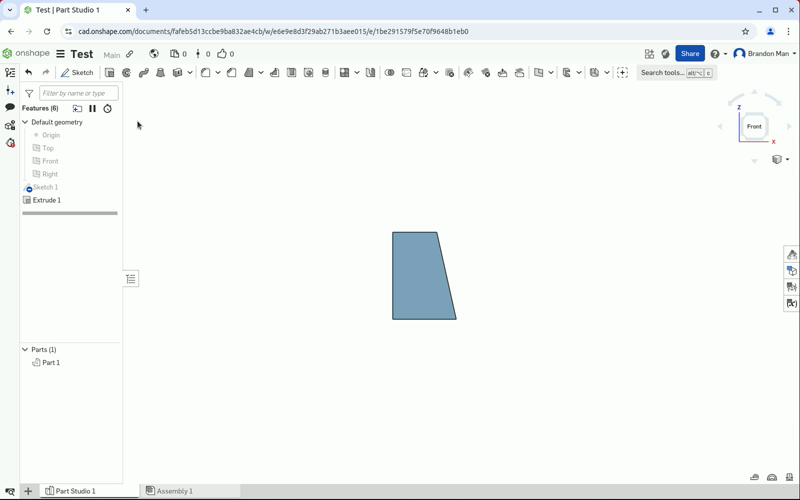
mouse_move(73, 189)
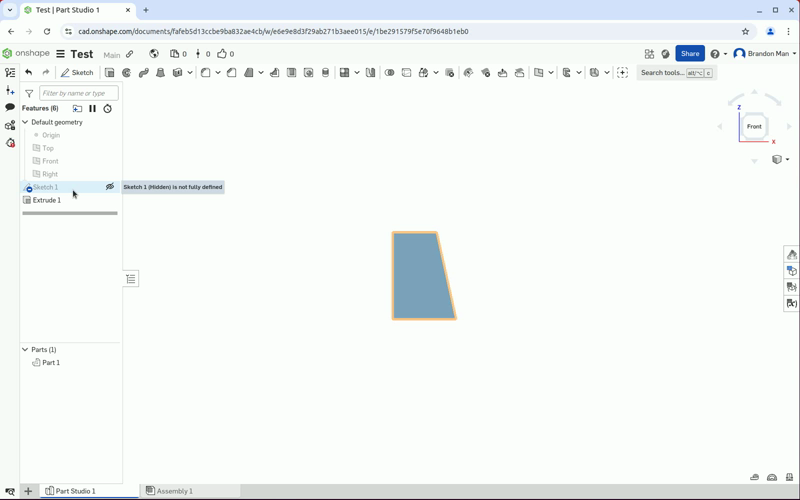
click(73, 189)
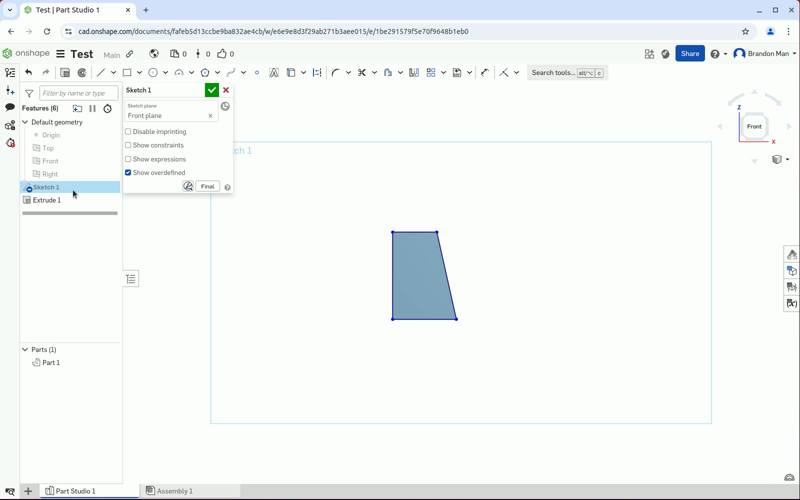
mouse_move(229, 92)
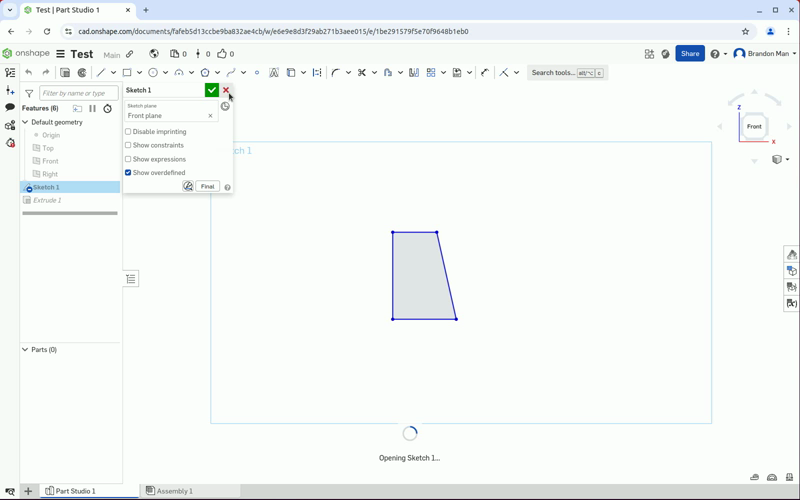
click(229, 92)
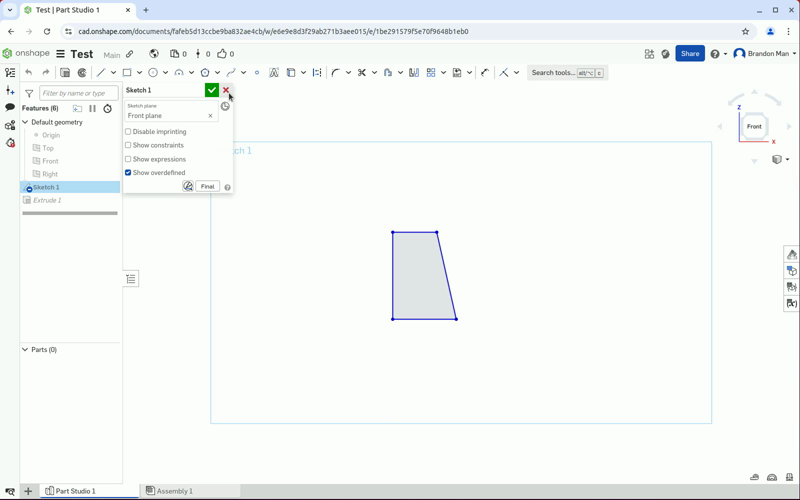
key(shift+s)
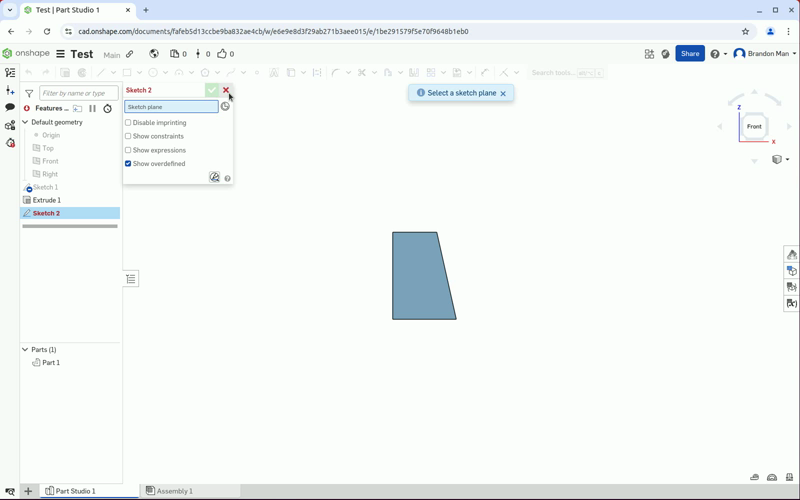
mouse_move(73, 163)
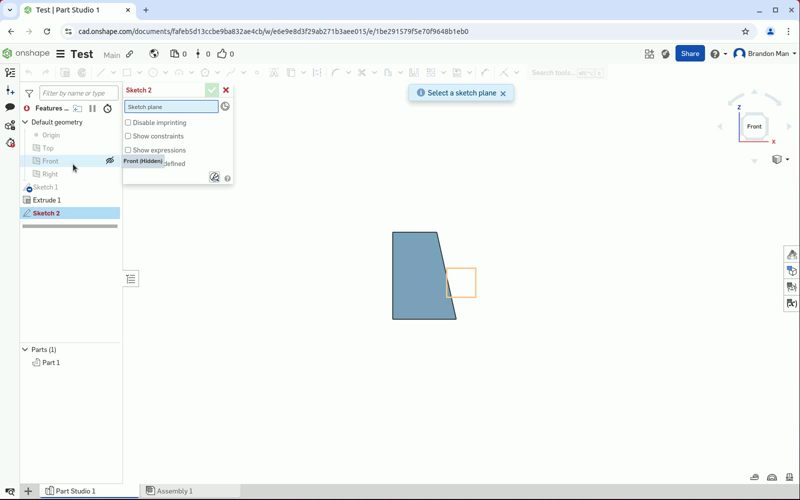
click(73, 163)
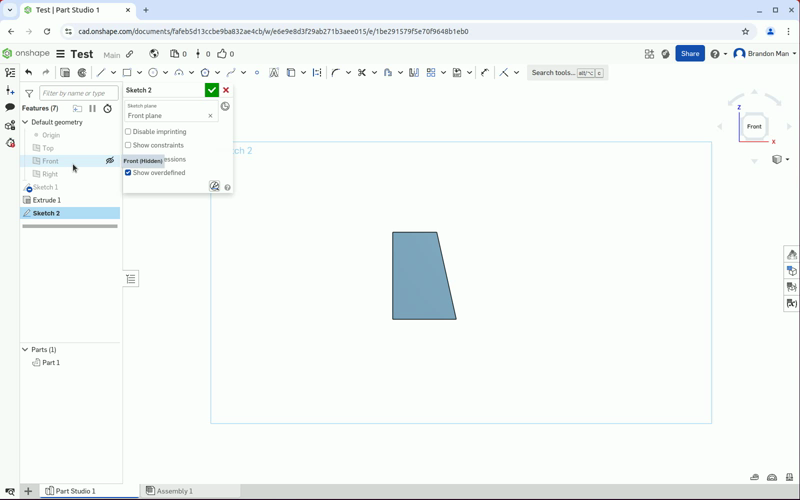
mouse_move(73, 352)
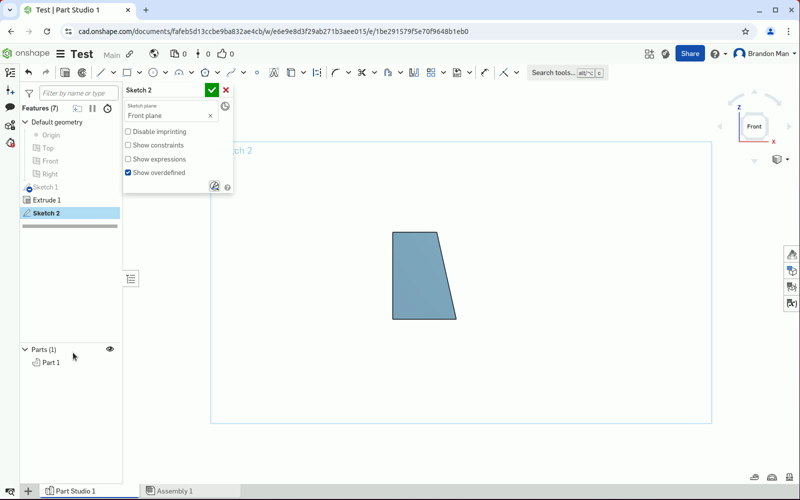
key(y)
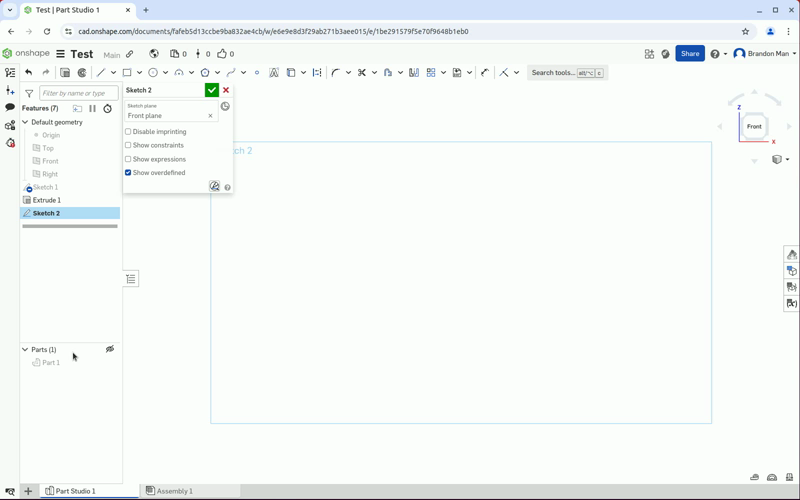
key(l)
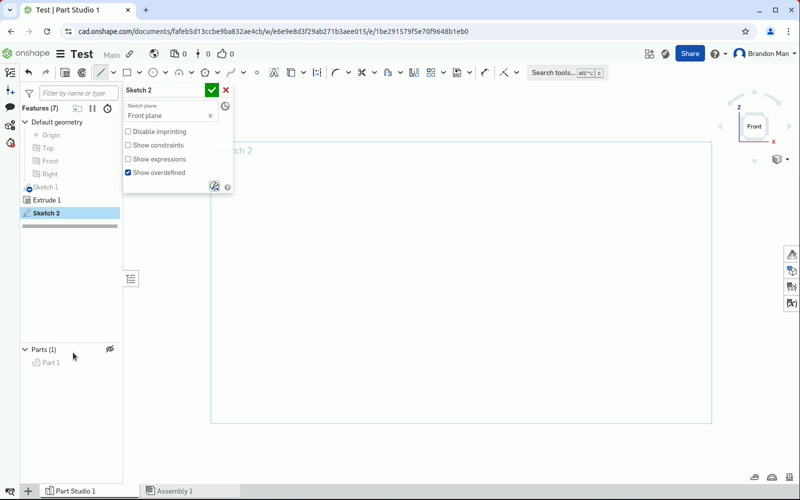
key_down(shift)
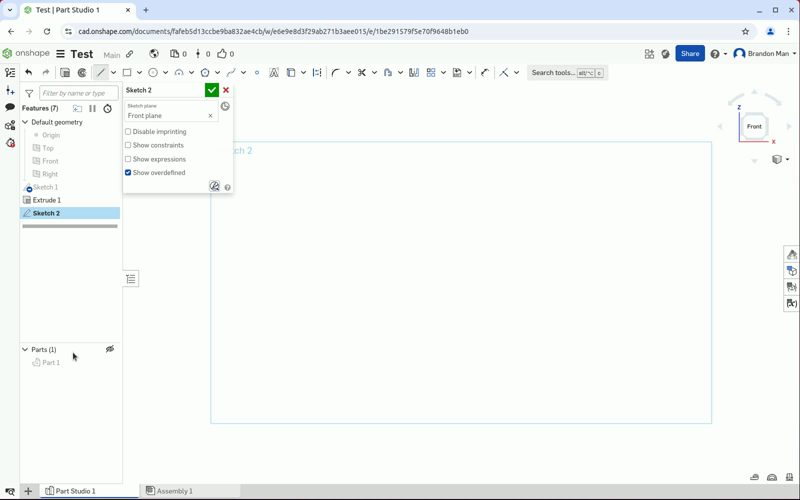
mouse_move(510, 319)
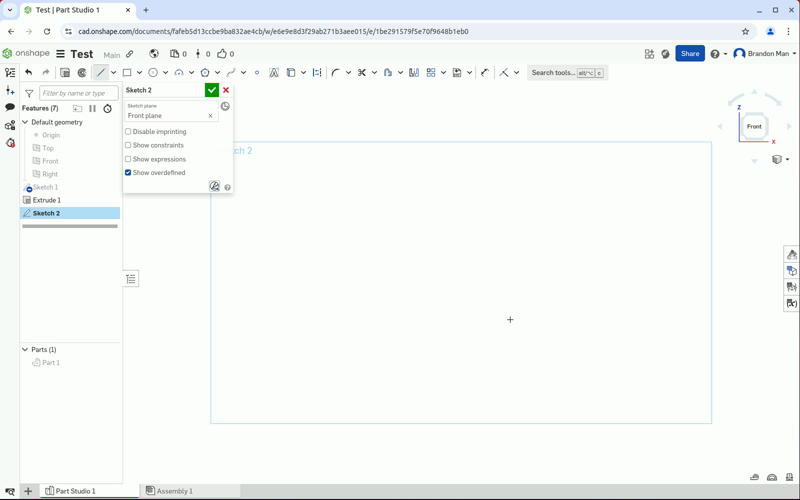
click(510, 319)
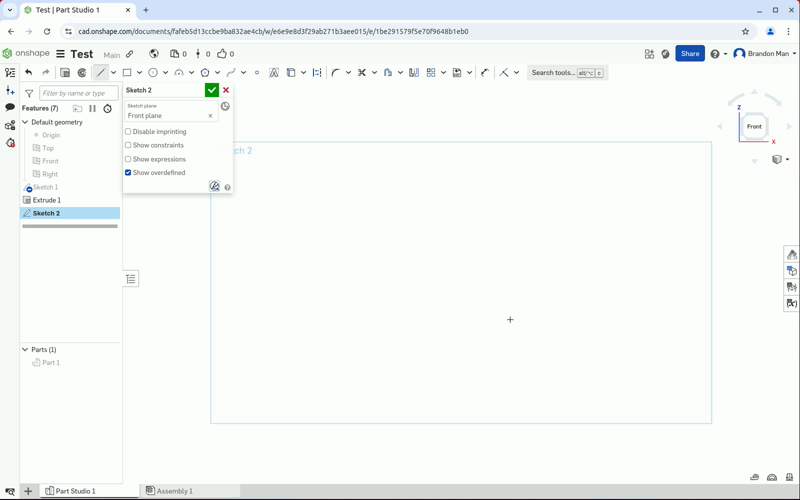
key_up(shift)
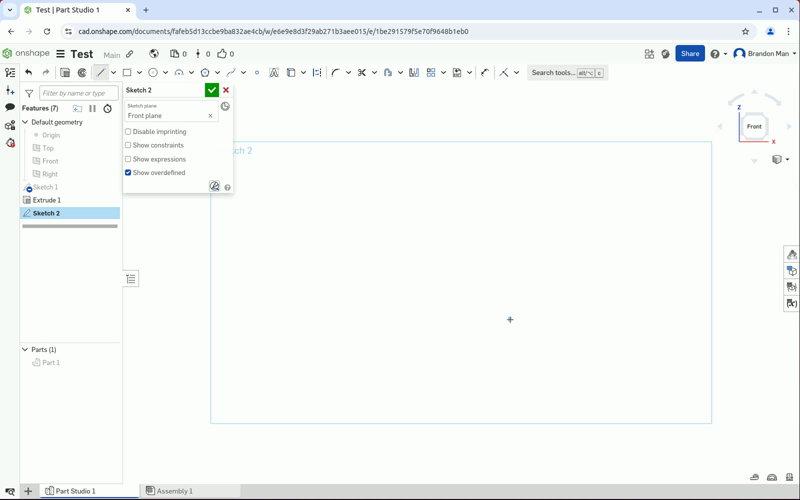
key_down(shift)
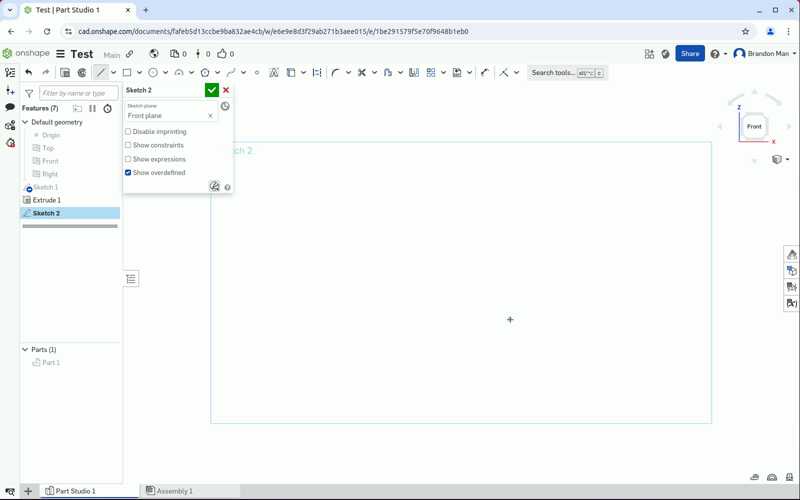
mouse_move(573, 319)
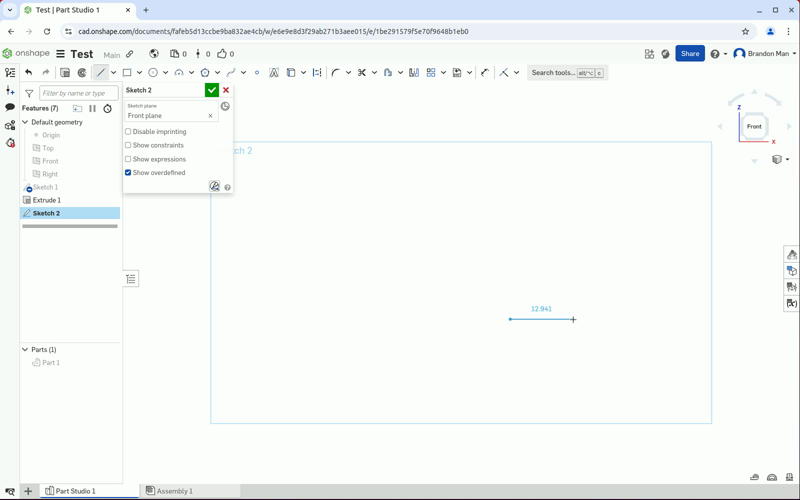
click(573, 319)
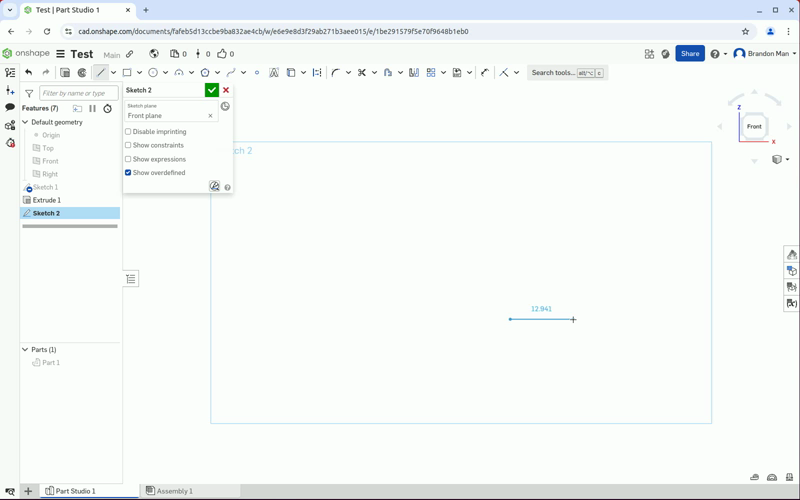
key_up(shift)
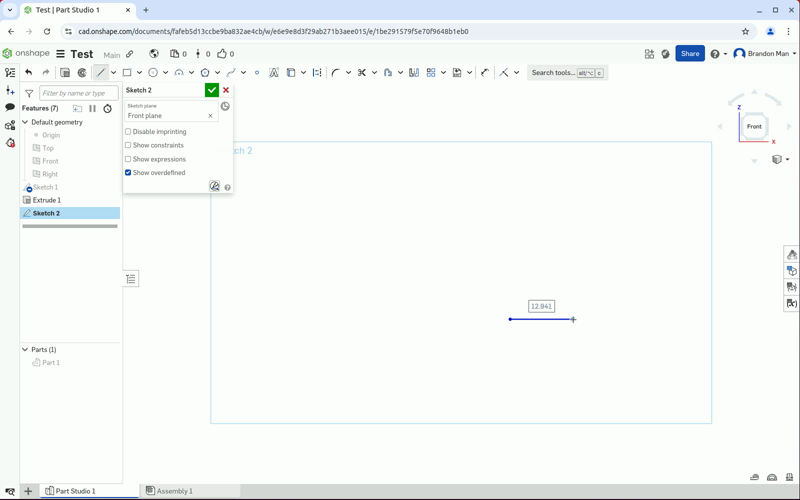
key_down(shift)
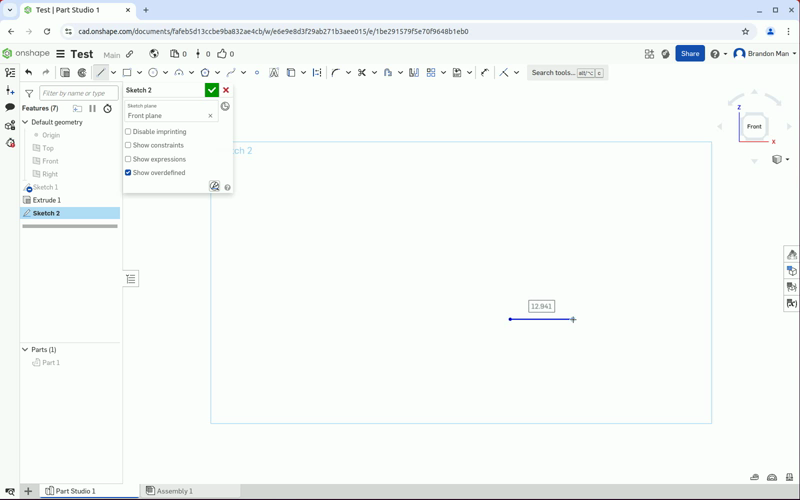
mouse_move(573, 232)
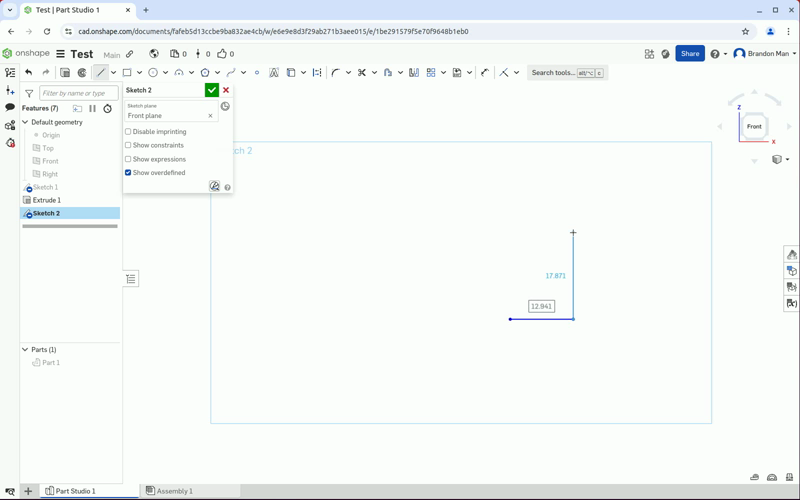
click(573, 232)
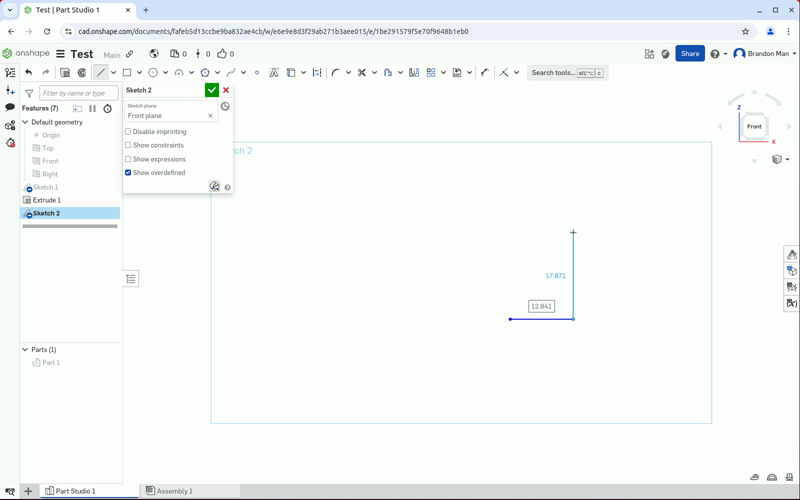
key_up(shift)
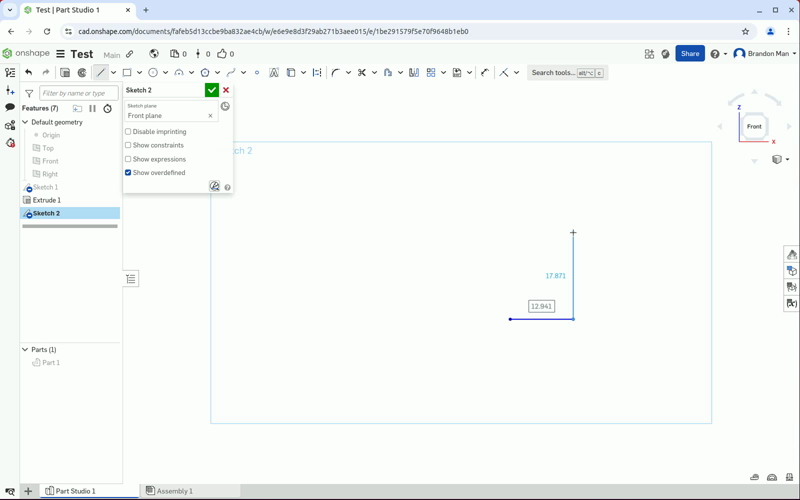
key_down(shift)
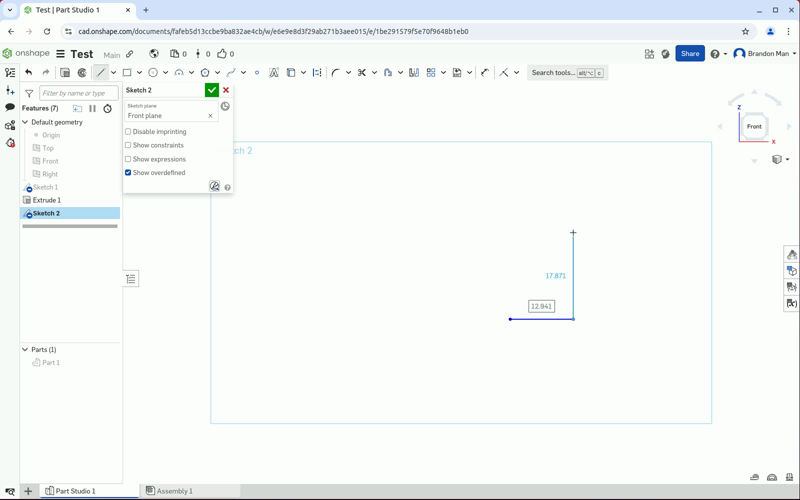
mouse_move(589, 232)
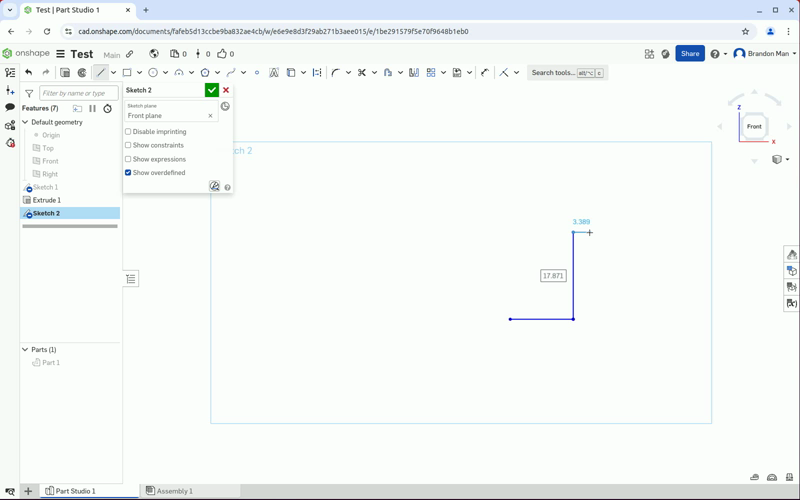
mouse_move(530, 232)
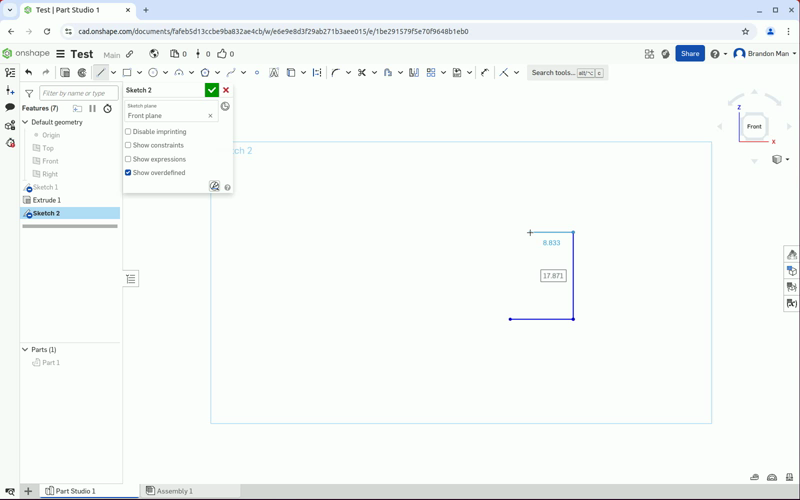
click(530, 232)
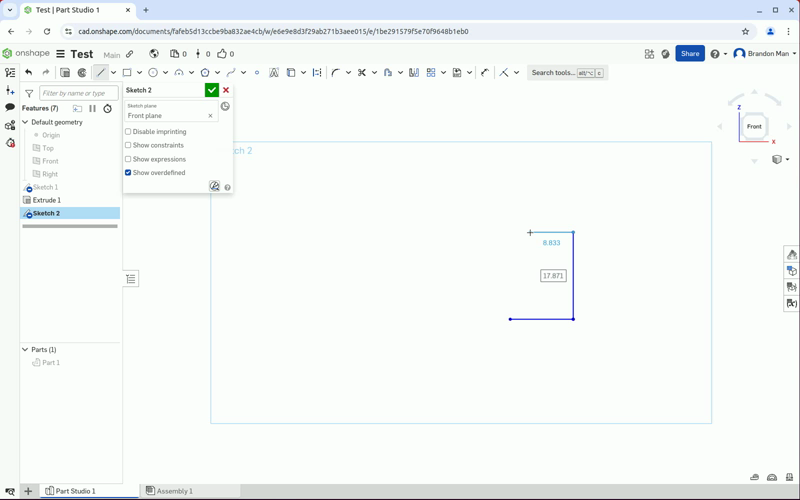
key_up(shift)
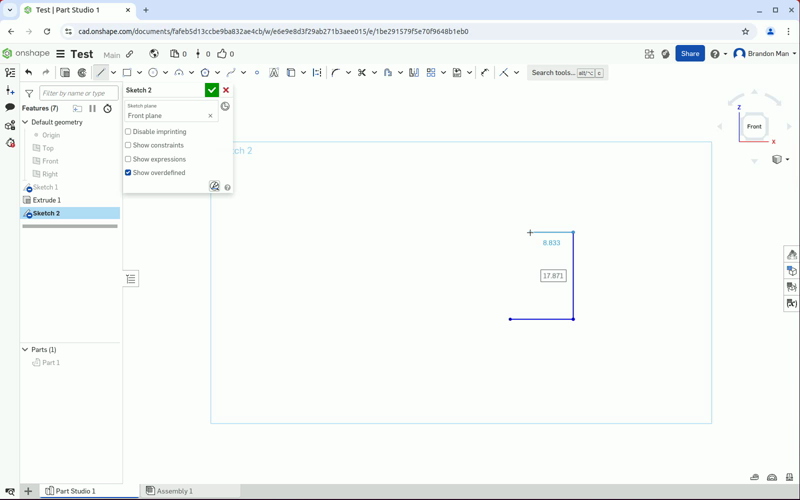
key_down(shift)
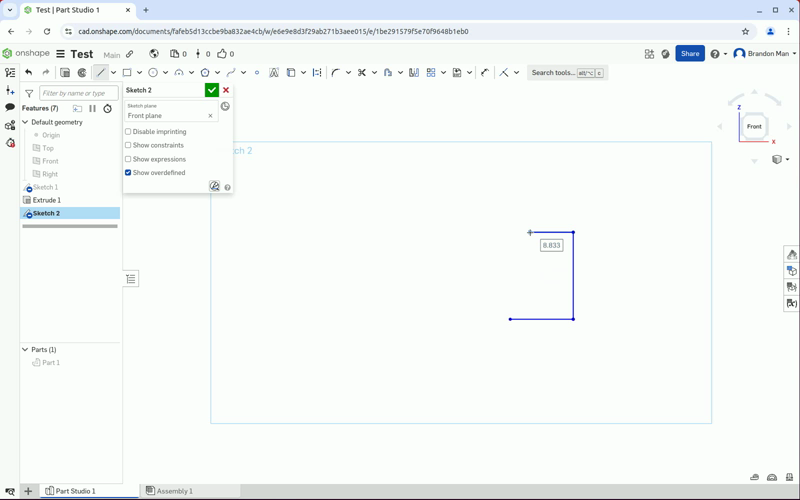
mouse_move(510, 319)
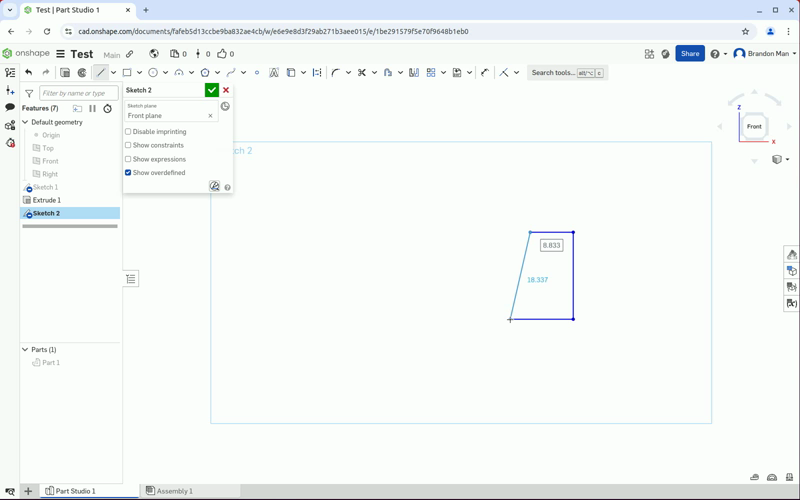
key_up(shift)
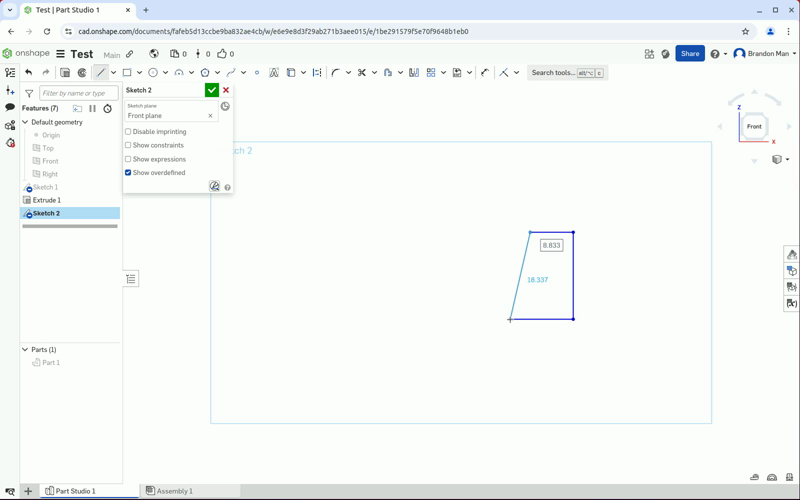
click(510, 319)
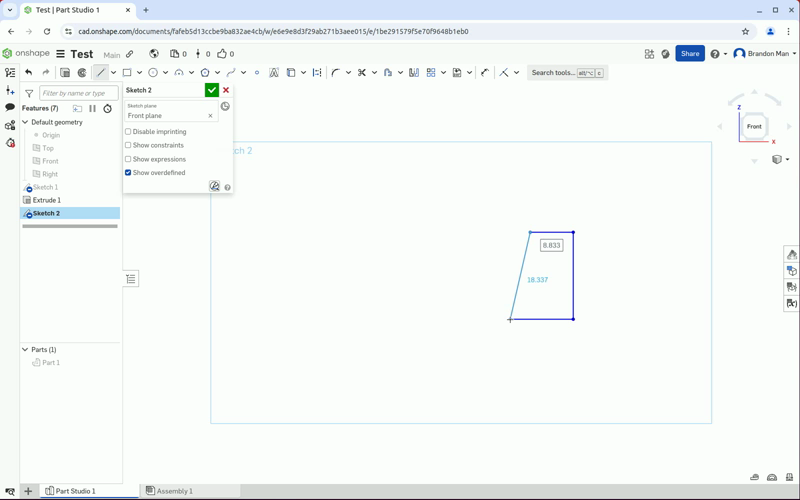
key(esc)
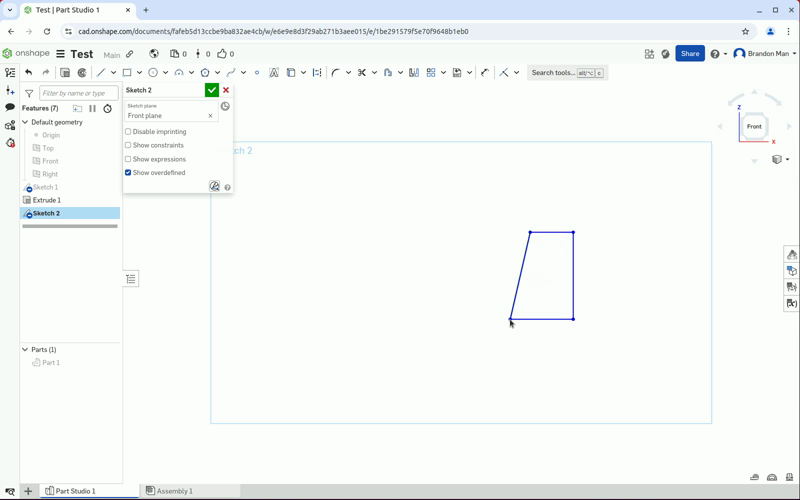
mouse_move(530, 314)
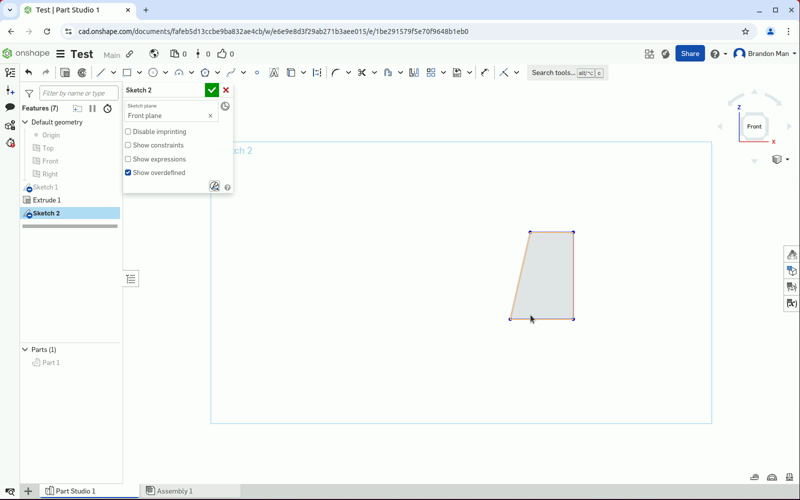
click(530, 314)
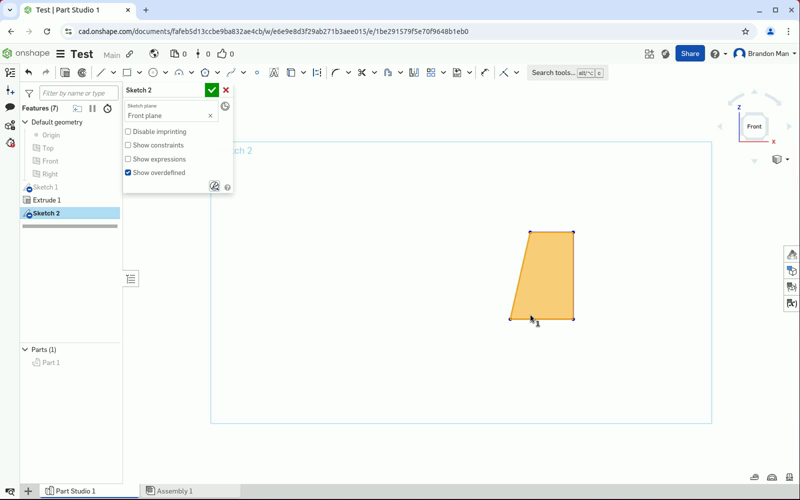
mouse_move(73, 352)
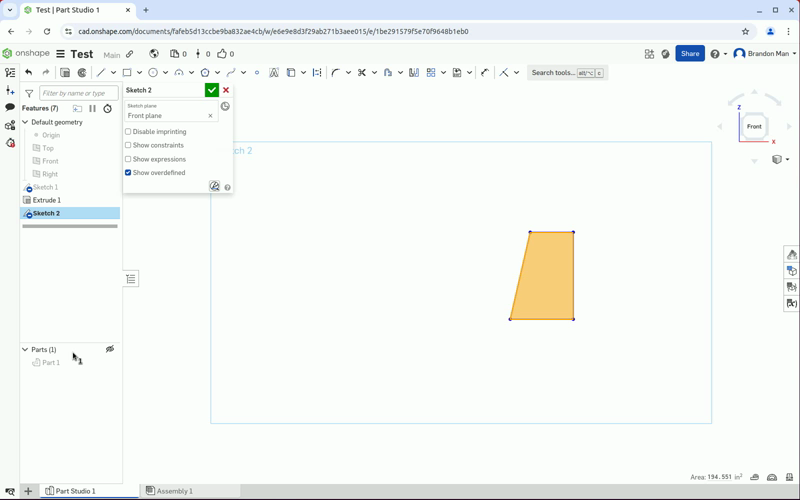
key(shift+y)
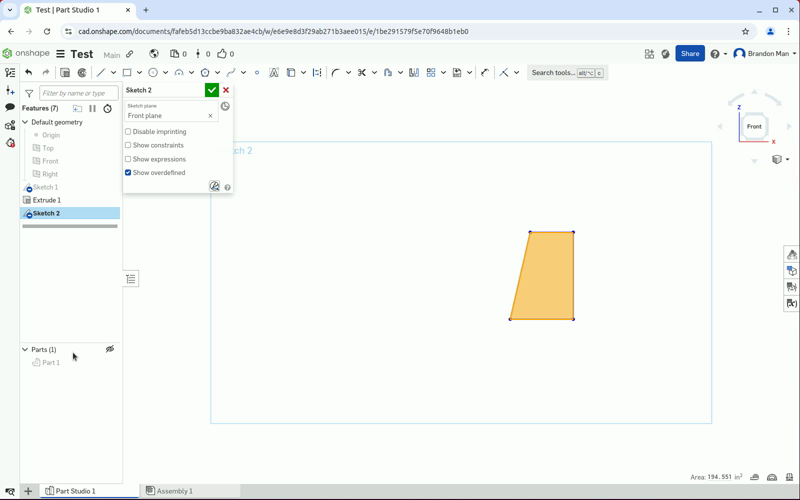
key(shift+e)
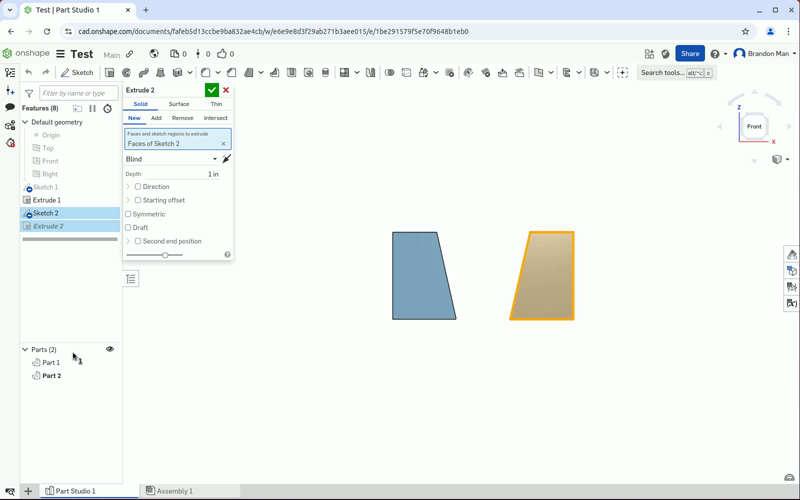
mouse_move(143, 106)
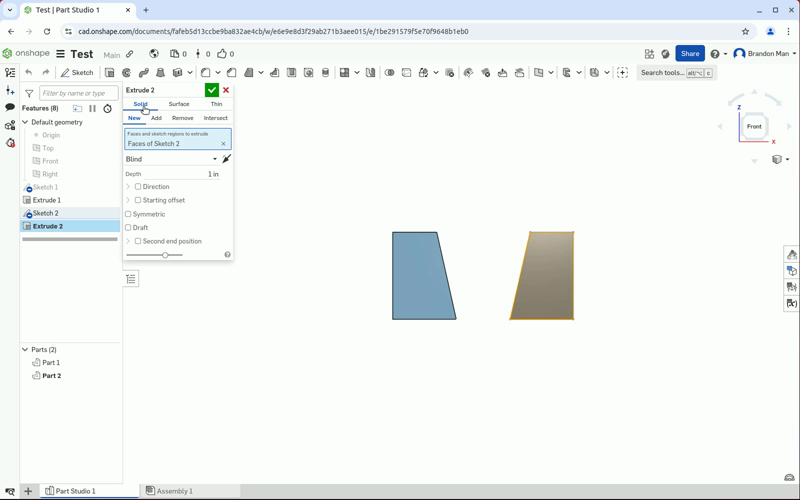
click(143, 106)
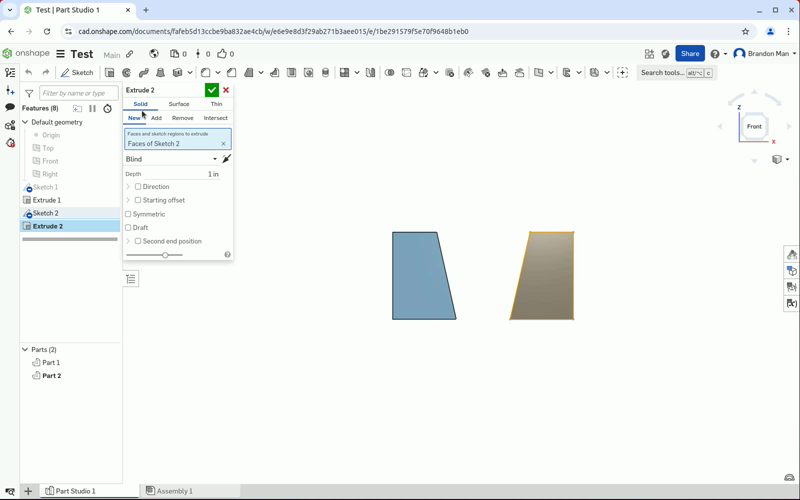
mouse_move(137, 120)
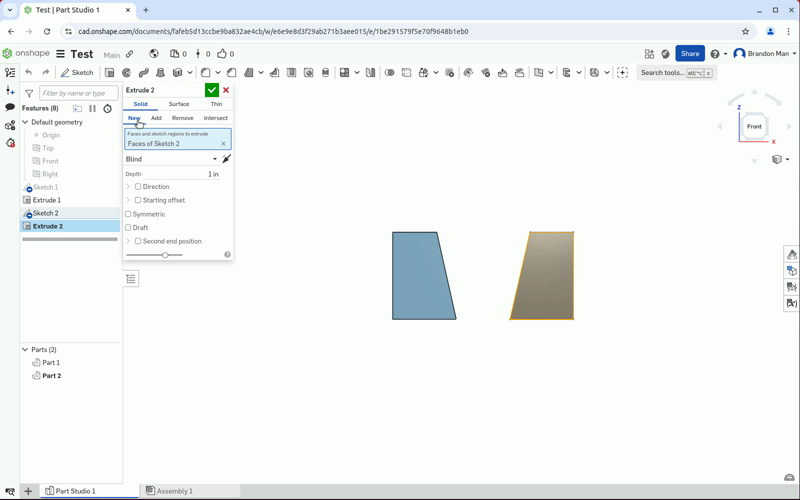
click(137, 120)
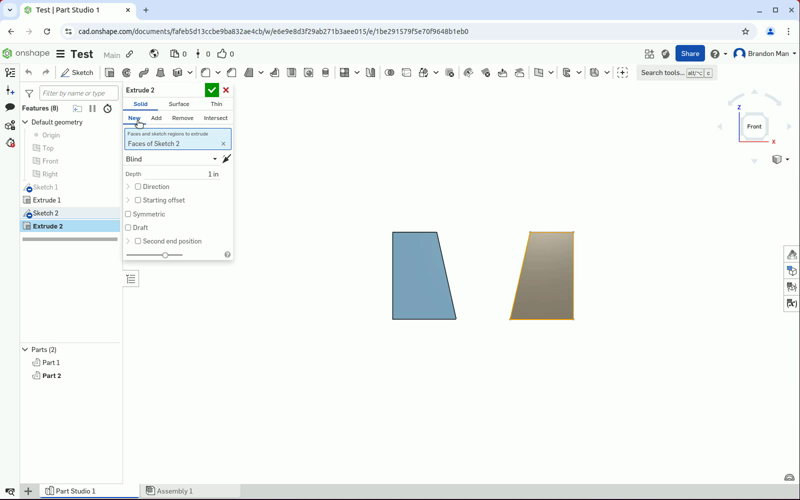
key(tab, 4)
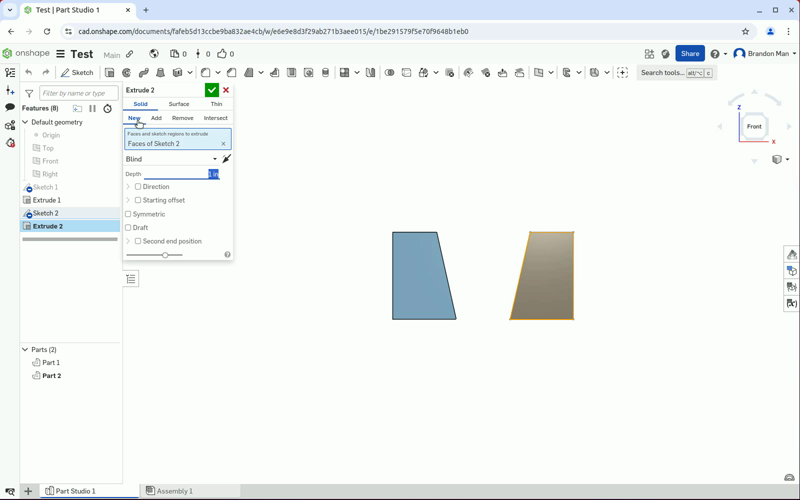
text(9.628)
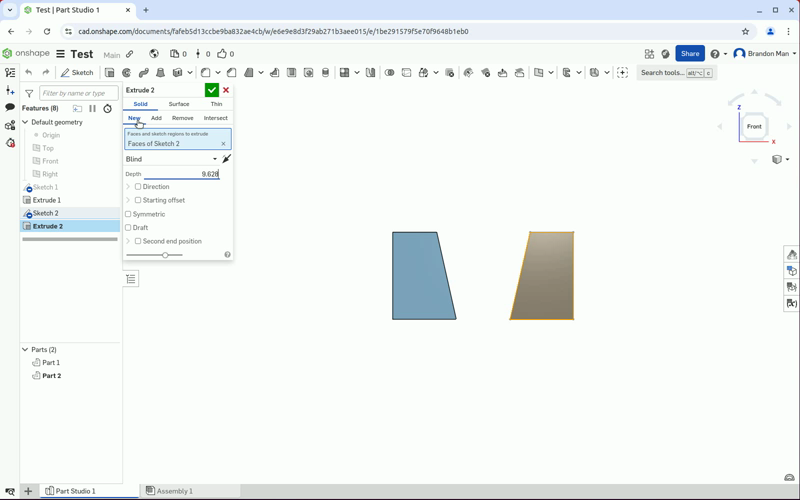
key(enter)
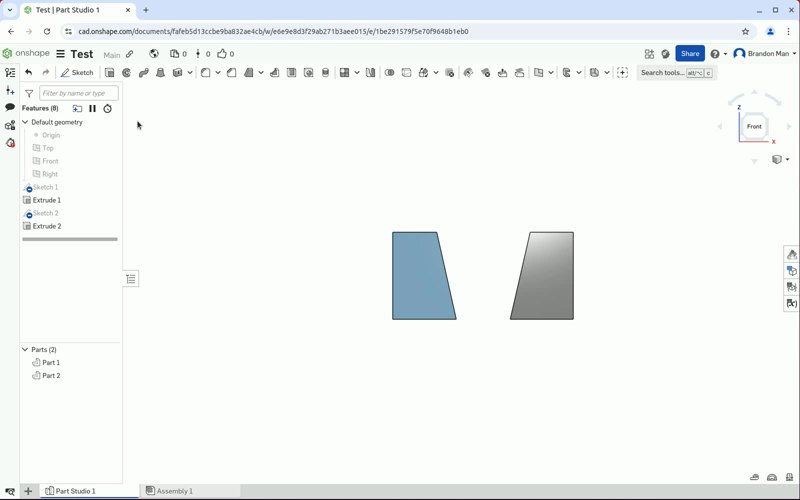
key(shift+h)
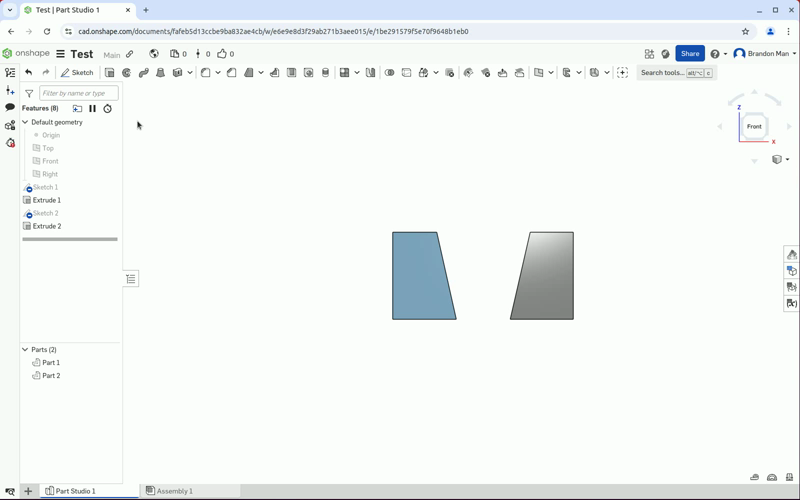
key(shift+h)
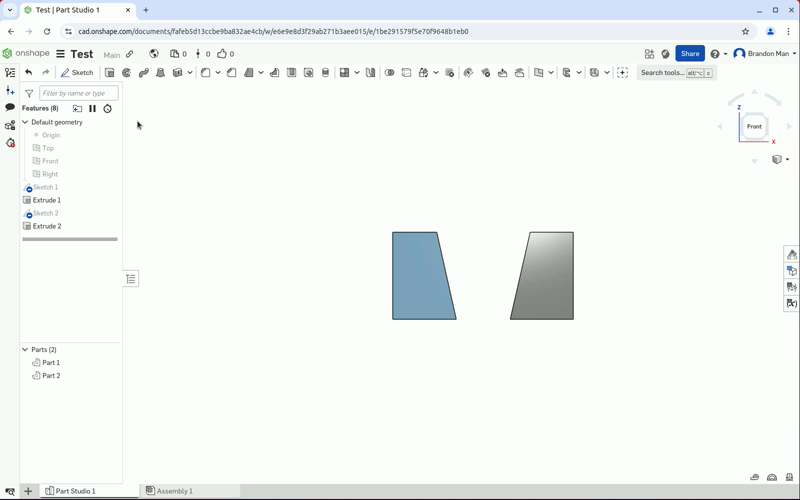
mouse_move(73, 189)
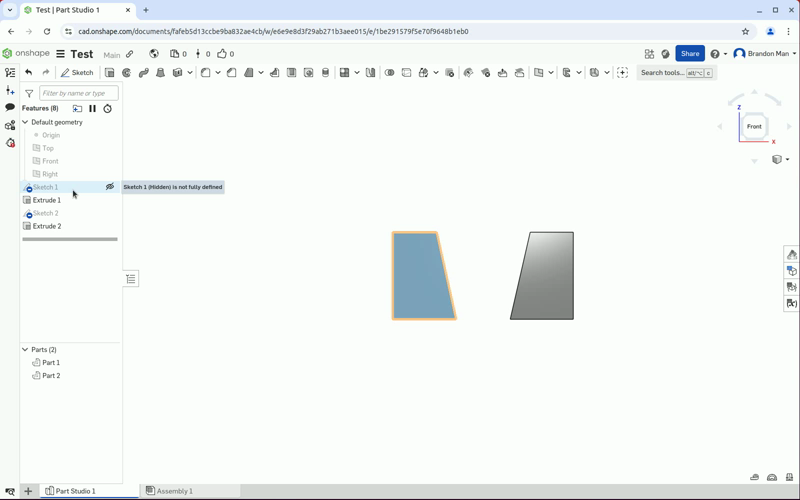
click(73, 189)
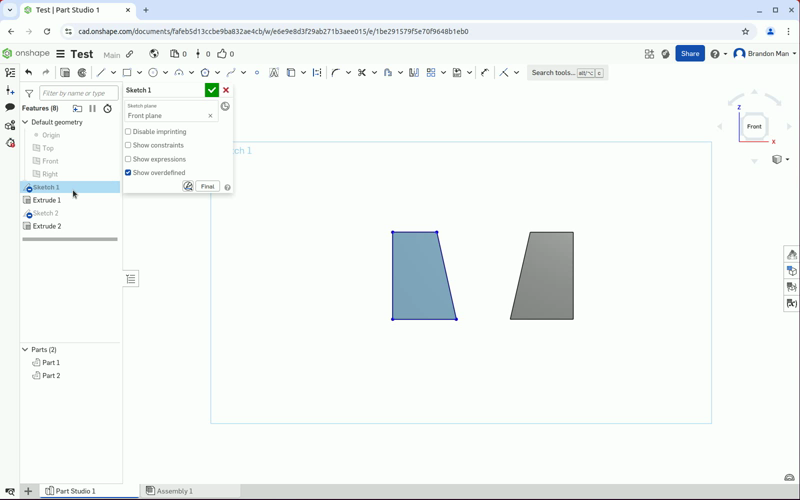
mouse_move(229, 92)
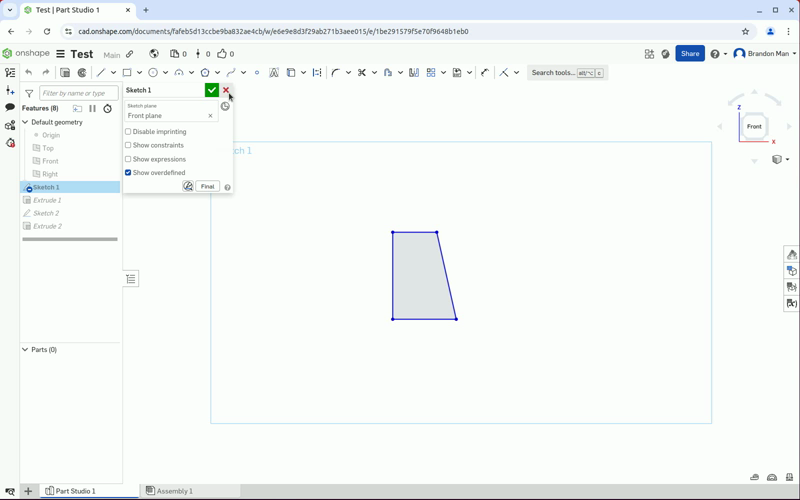
click(229, 92)
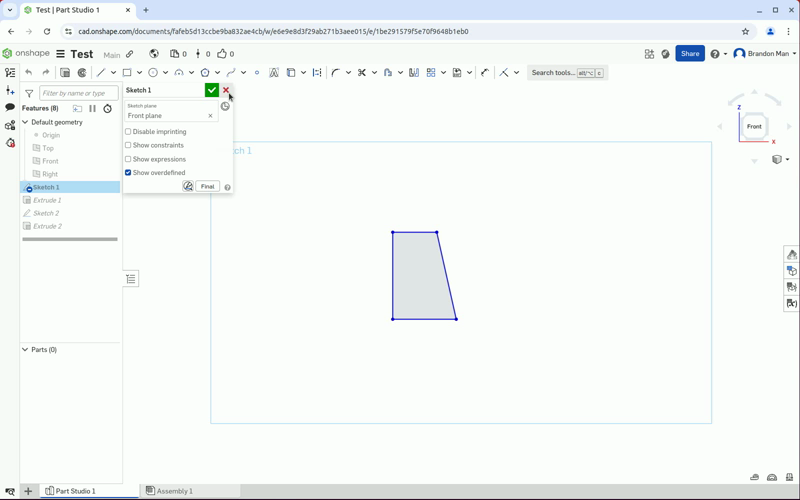
key(shift+s)
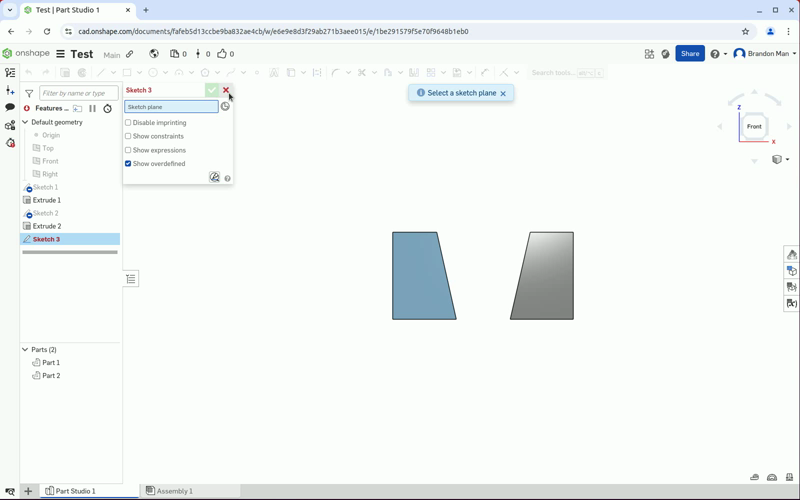
mouse_move(73, 163)
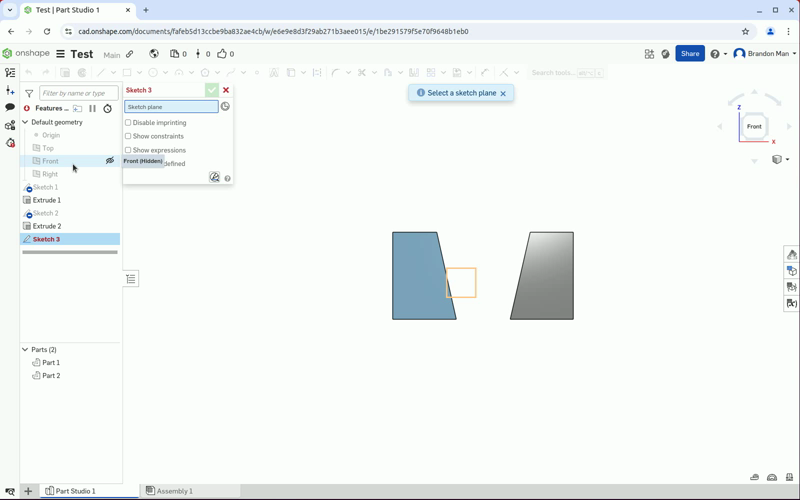
click(73, 163)
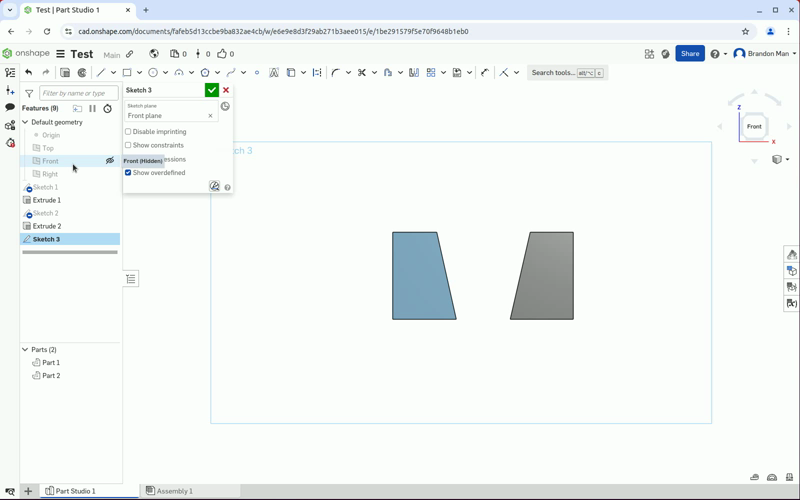
mouse_move(73, 352)
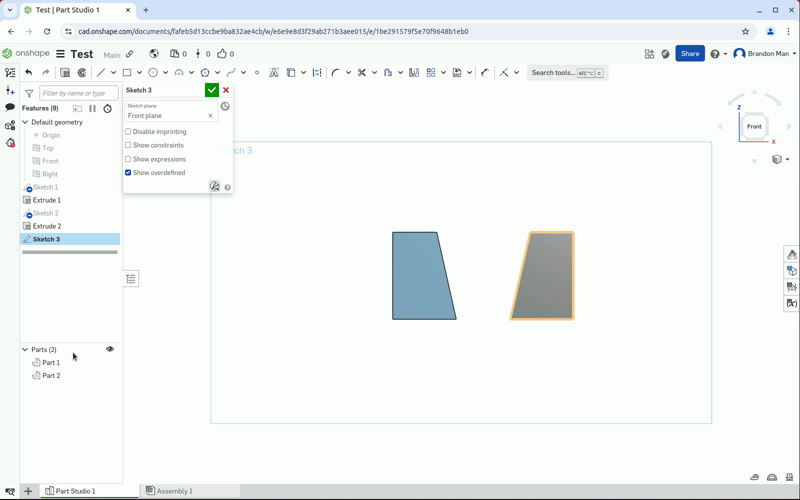
key(y)
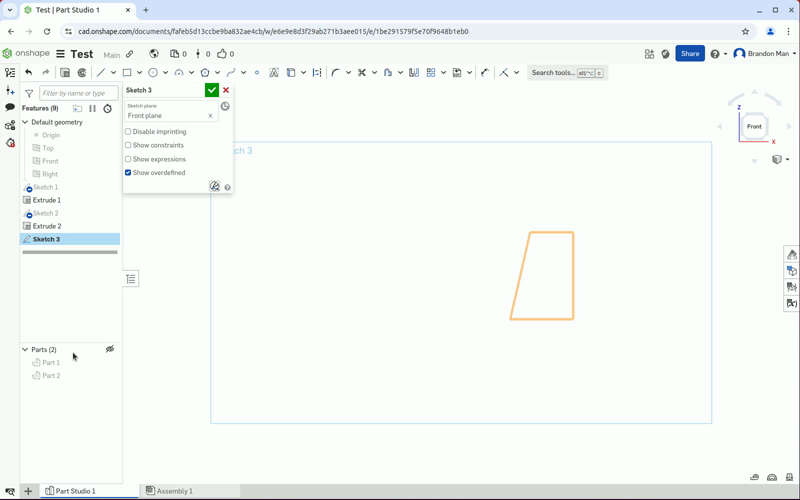
key(l)
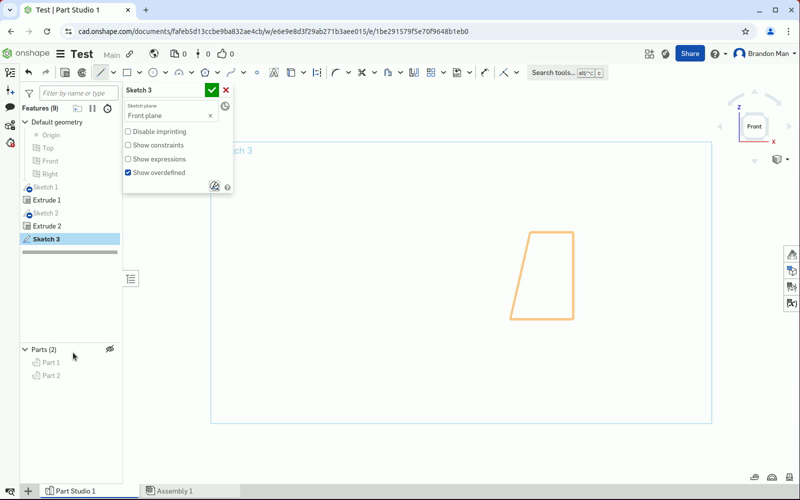
key_down(shift)
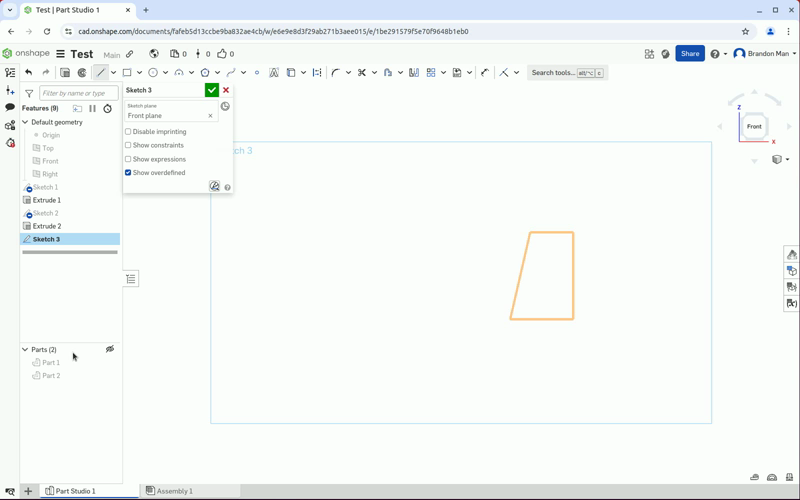
mouse_move(436, 232)
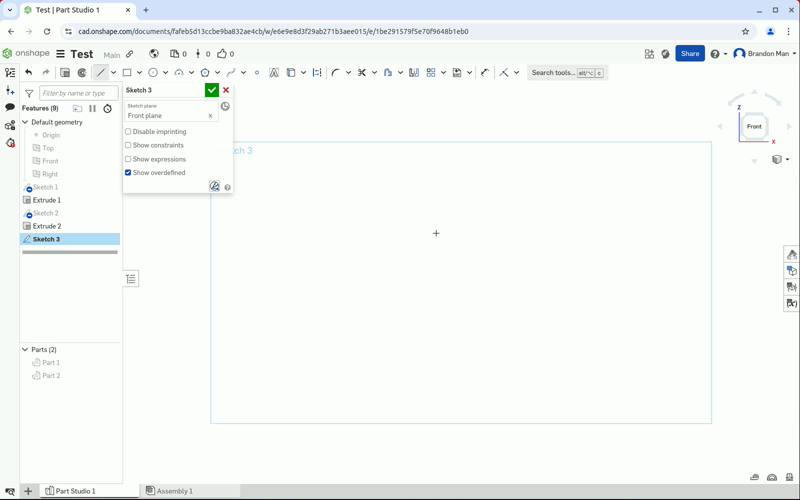
click(436, 232)
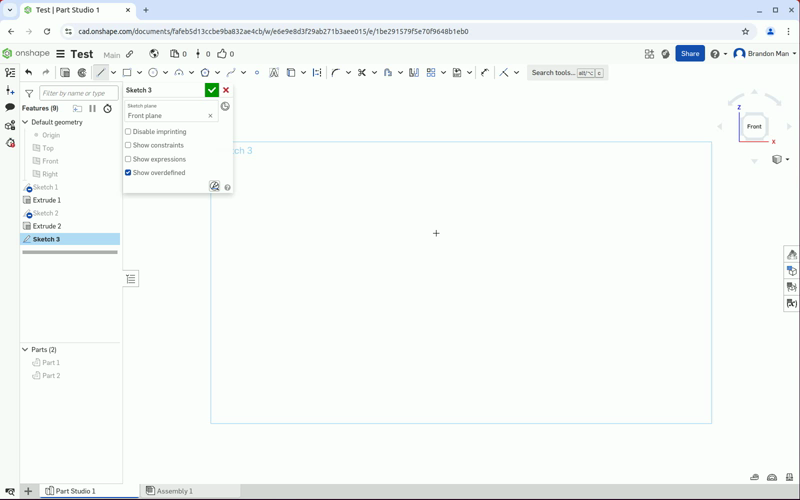
key_up(shift)
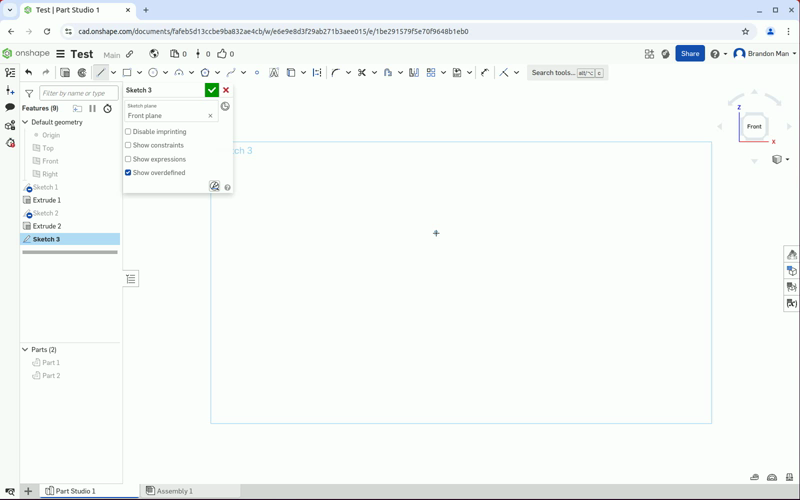
key_down(shift)
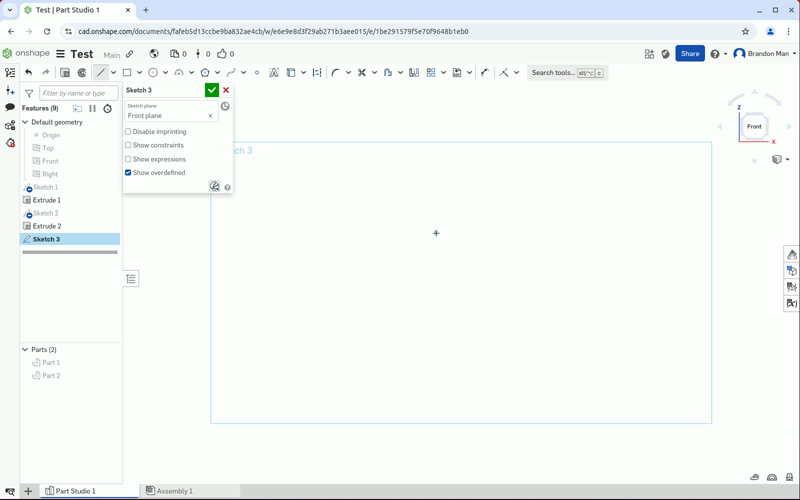
mouse_move(456, 319)
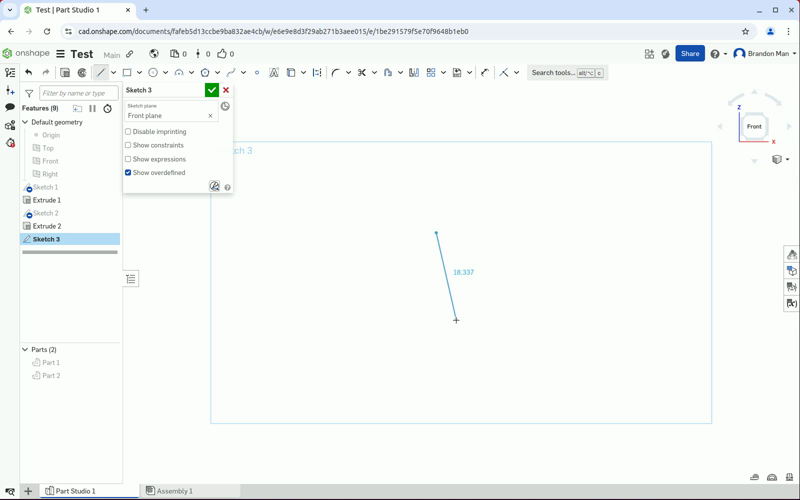
click(456, 319)
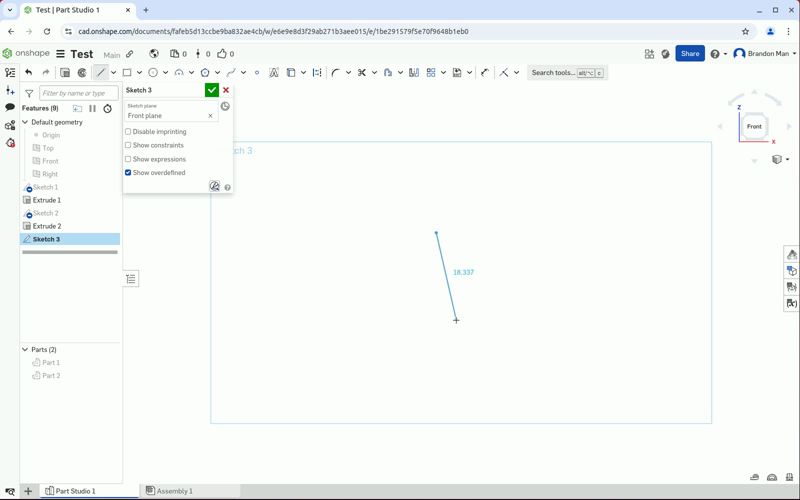
key_up(shift)
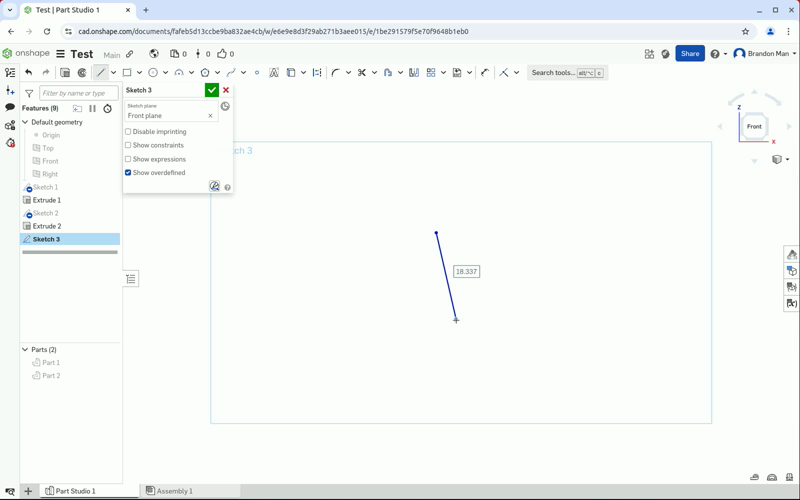
key_down(shift)
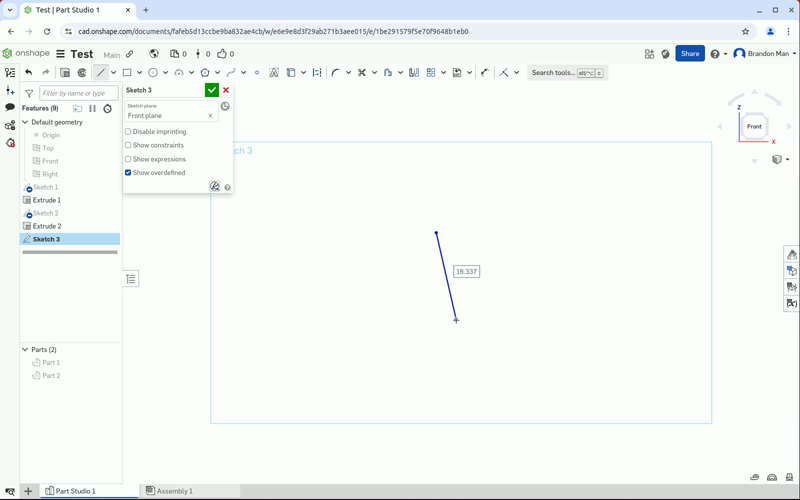
mouse_move(486, 319)
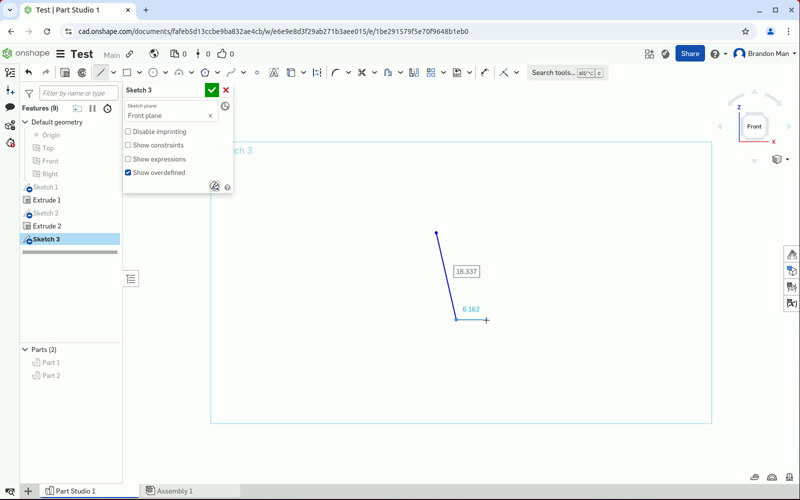
mouse_move(511, 319)
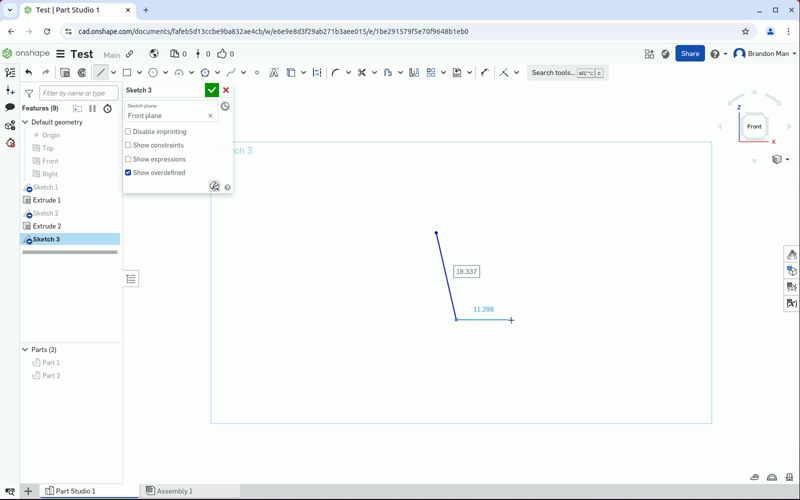
click(511, 319)
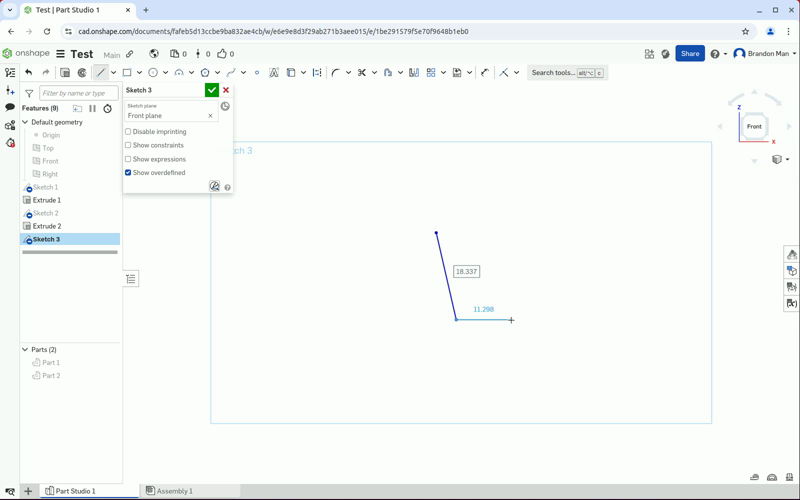
key_up(shift)
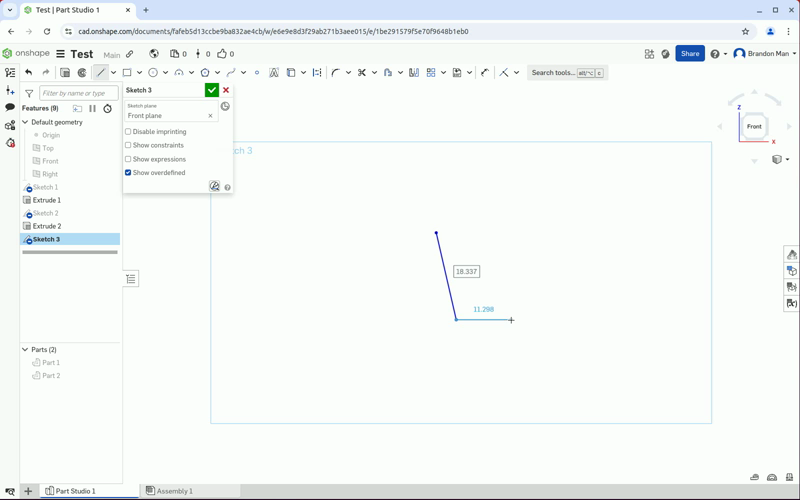
key_down(shift)
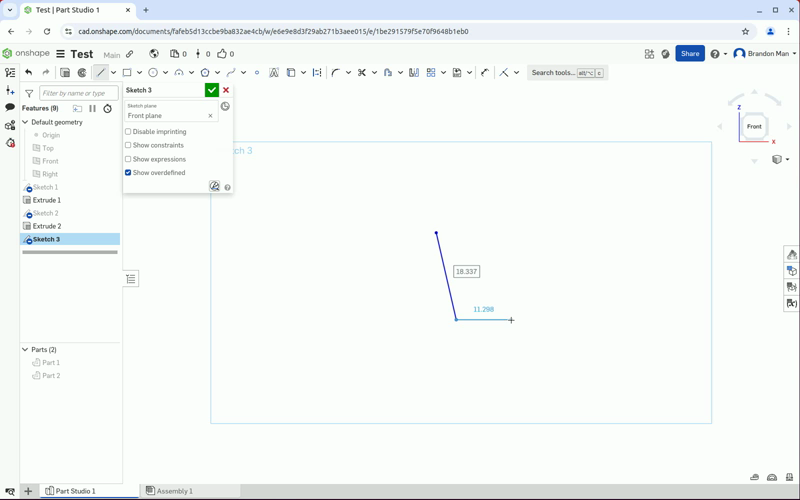
mouse_move(531, 232)
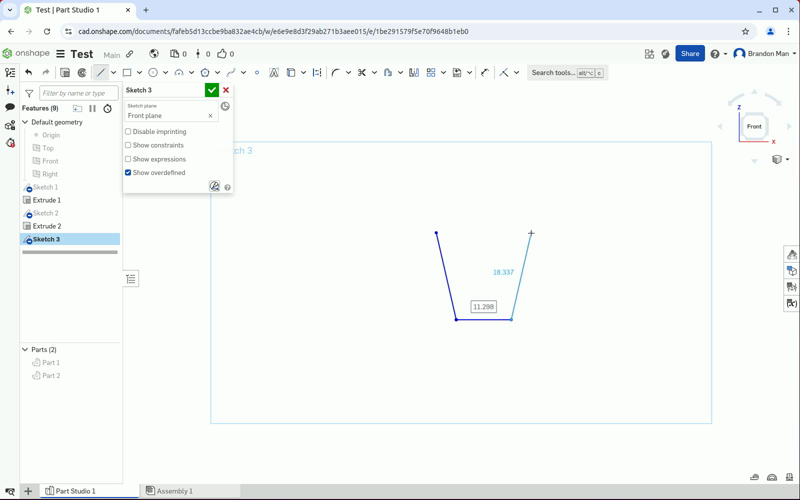
click(531, 232)
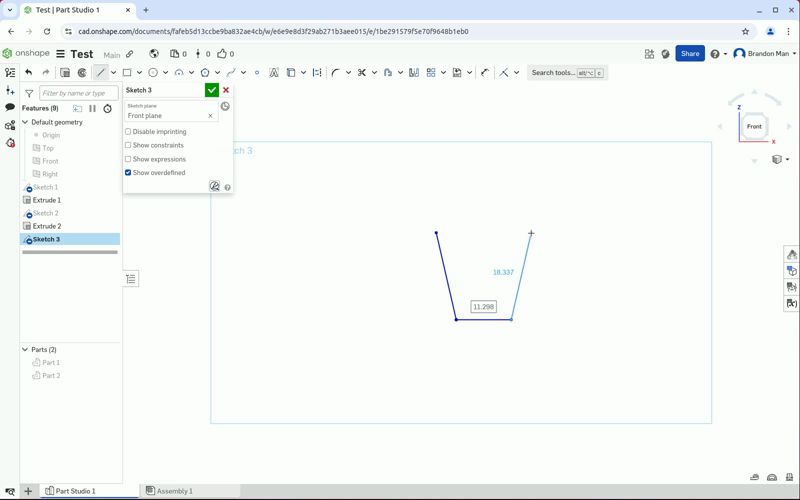
key_up(shift)
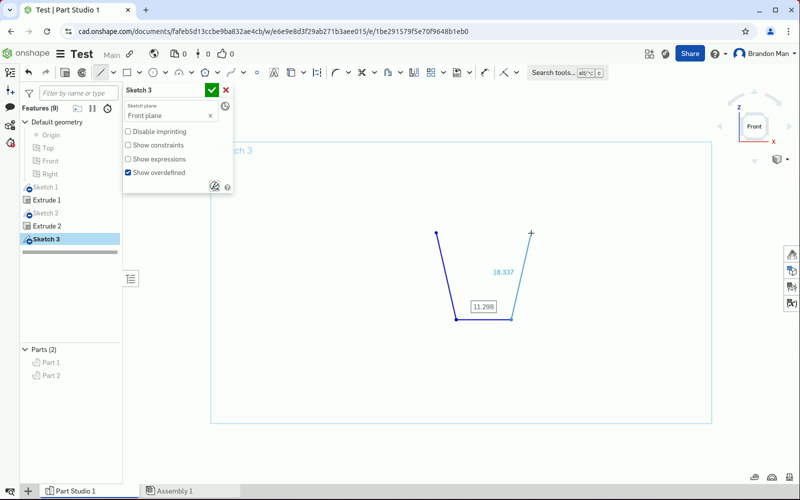
key_down(shift)
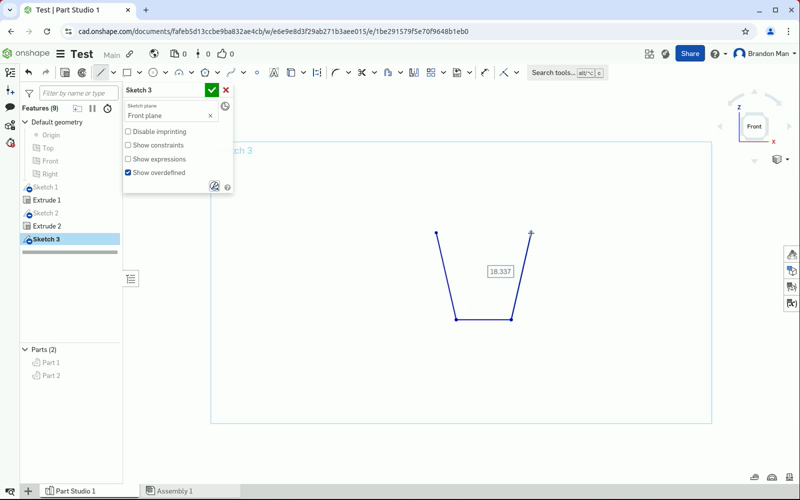
mouse_move(436, 232)
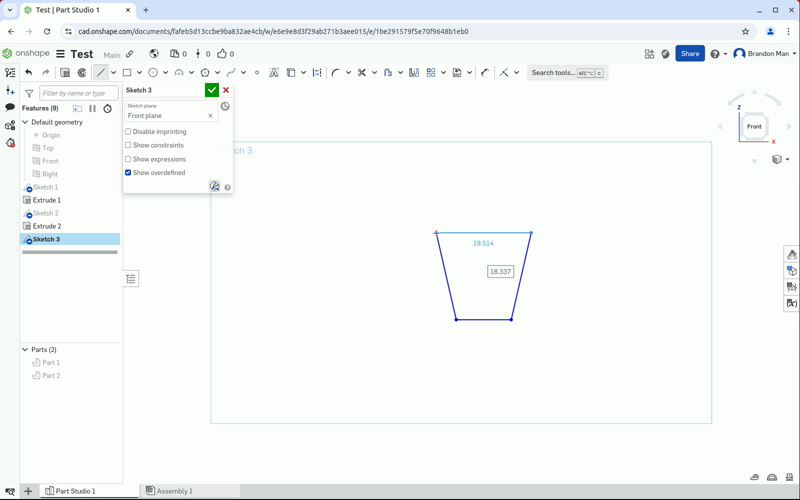
key_up(shift)
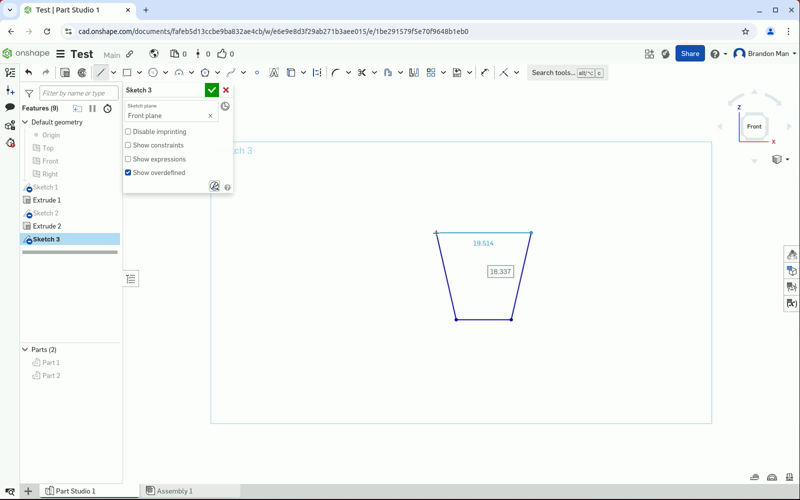
click(436, 232)
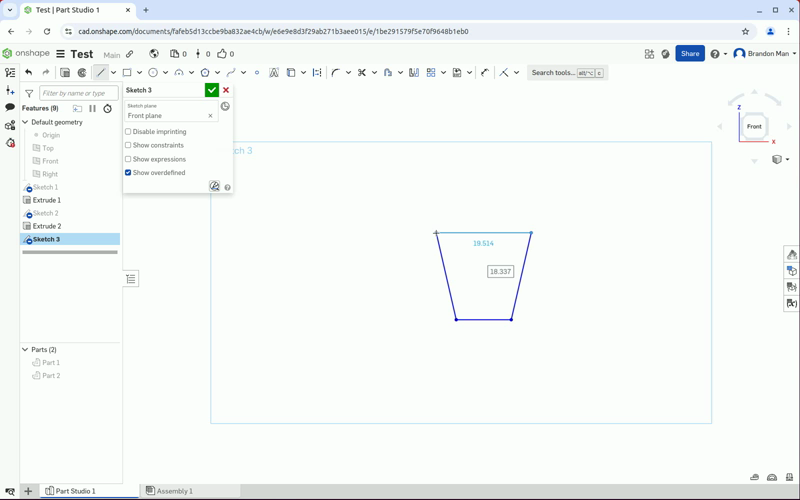
key(esc)
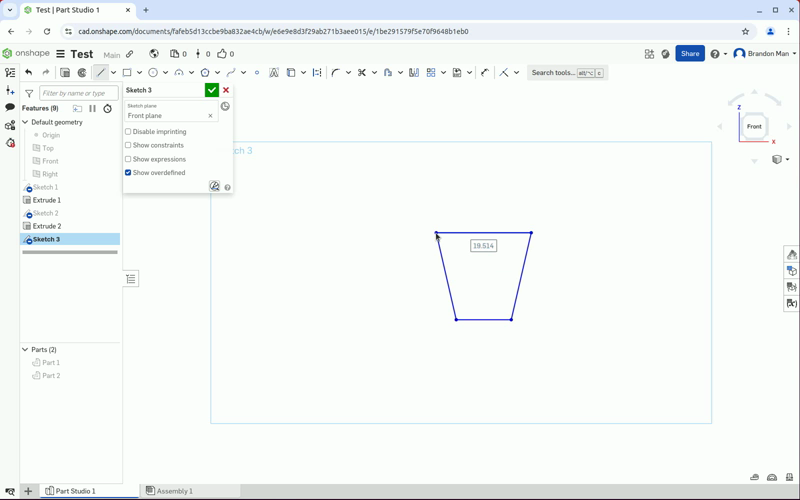
mouse_move(454, 258)
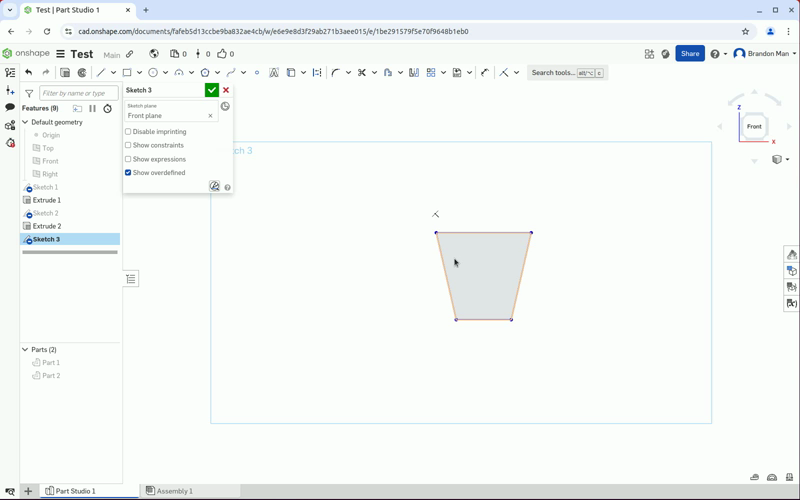
click(454, 258)
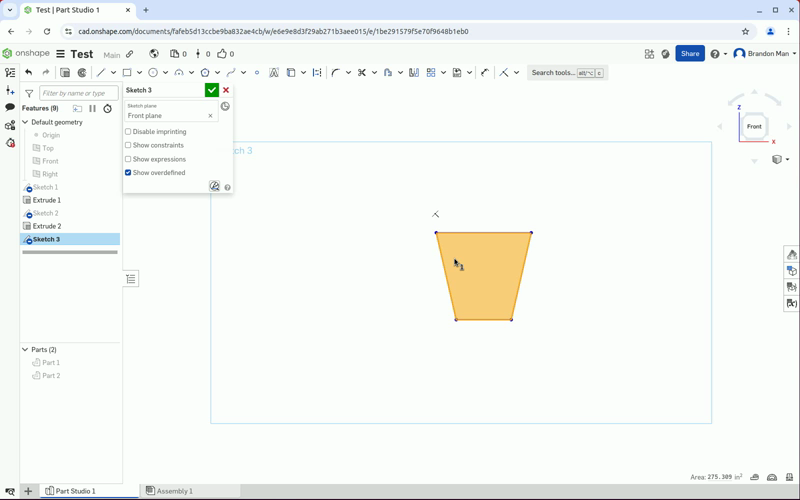
mouse_move(73, 352)
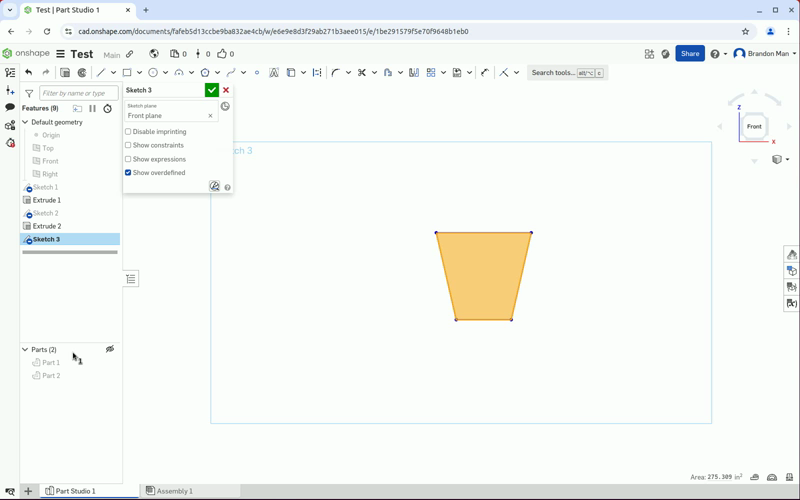
key(shift+y)
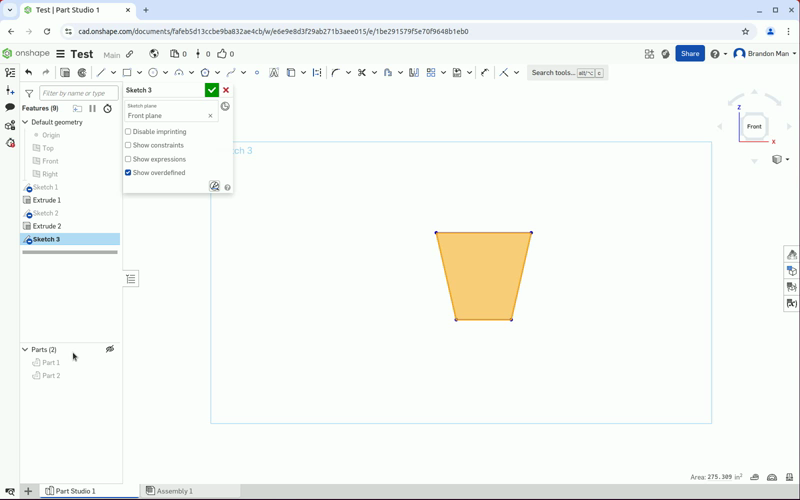
key(shift+e)
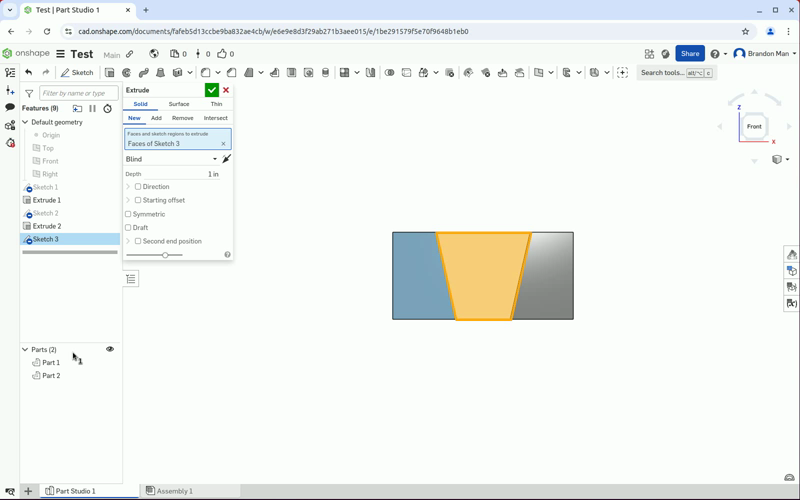
mouse_move(143, 106)
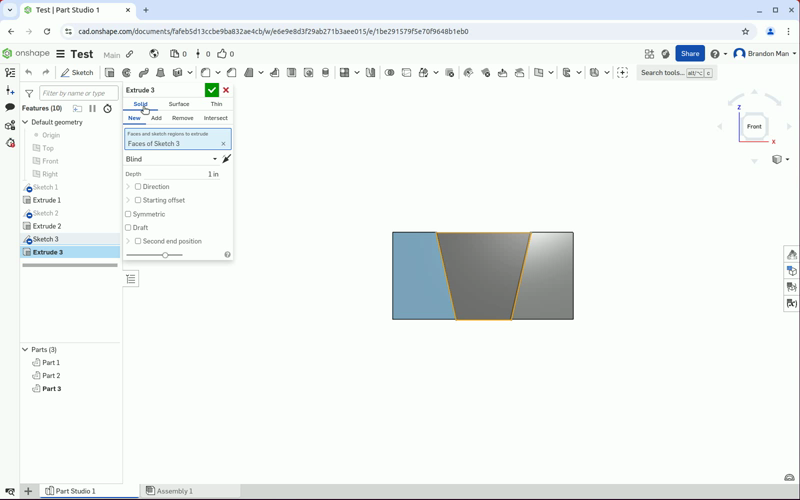
click(143, 106)
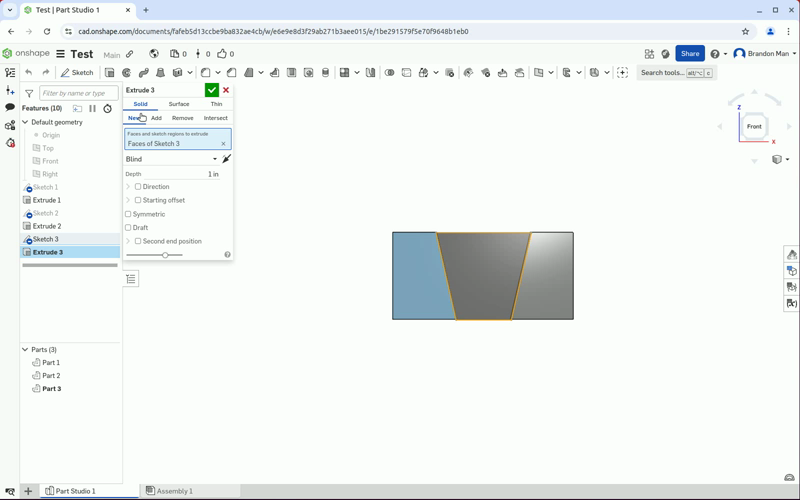
mouse_move(137, 120)
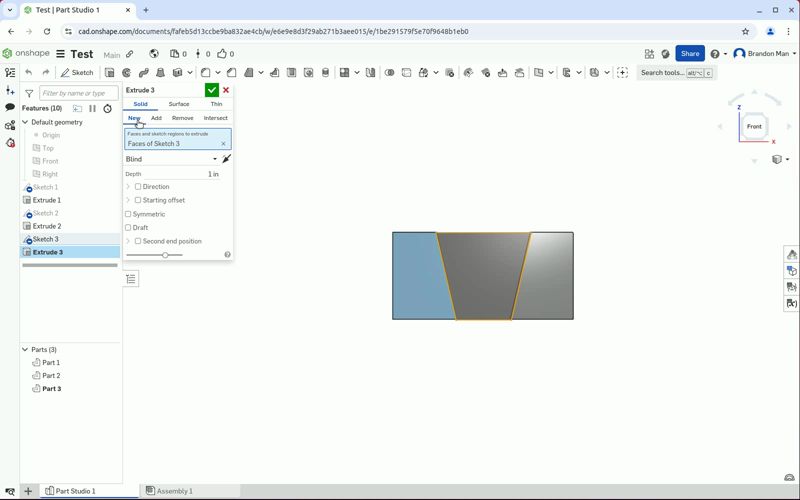
click(137, 120)
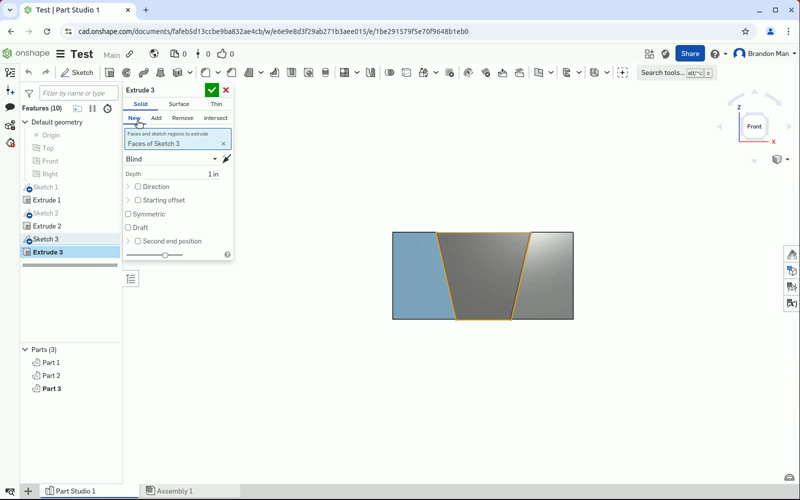
key(tab, 4)
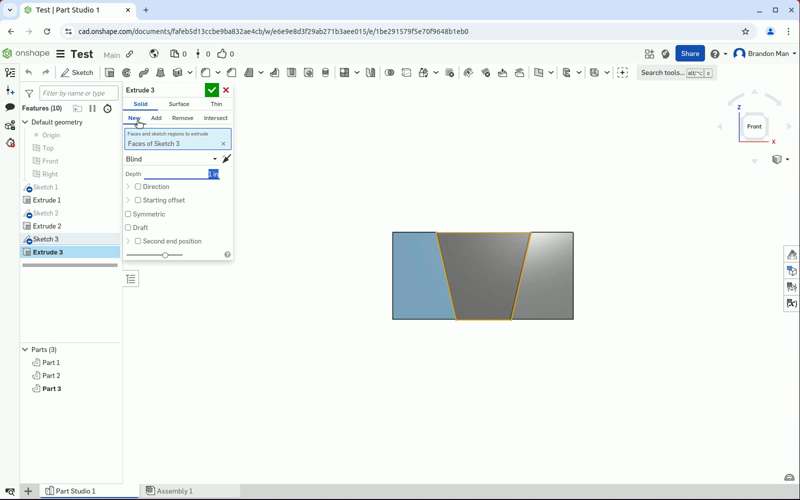
text(4.814)
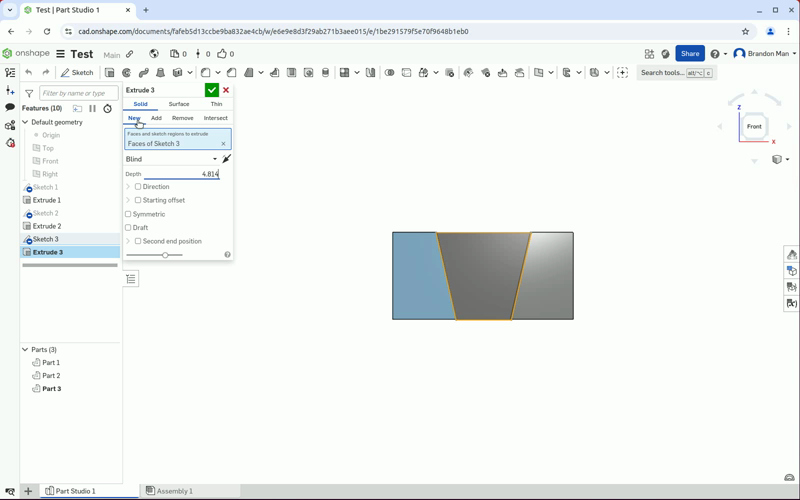
key(enter)
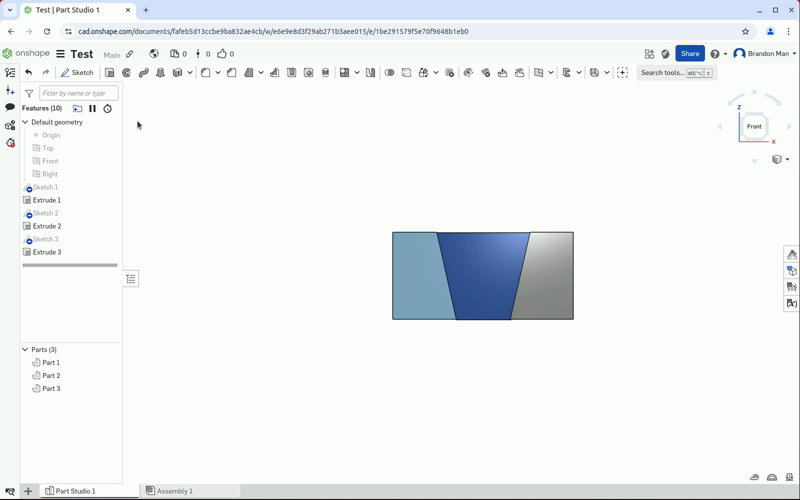
key(shift+h)
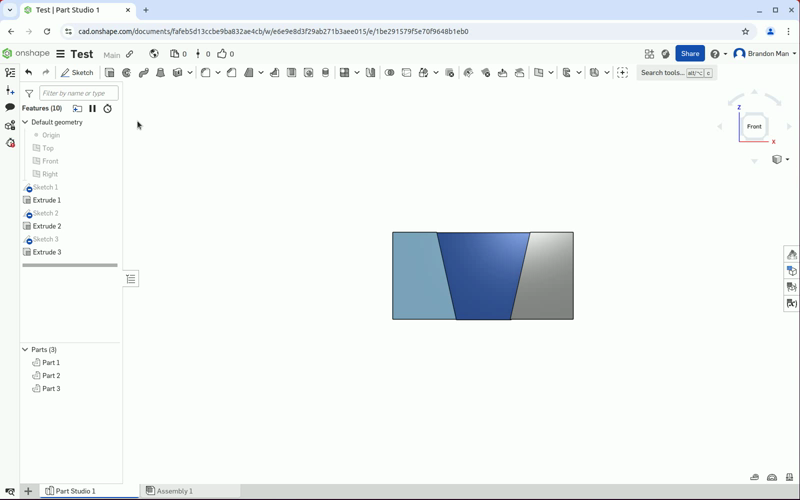
key(shift+h)
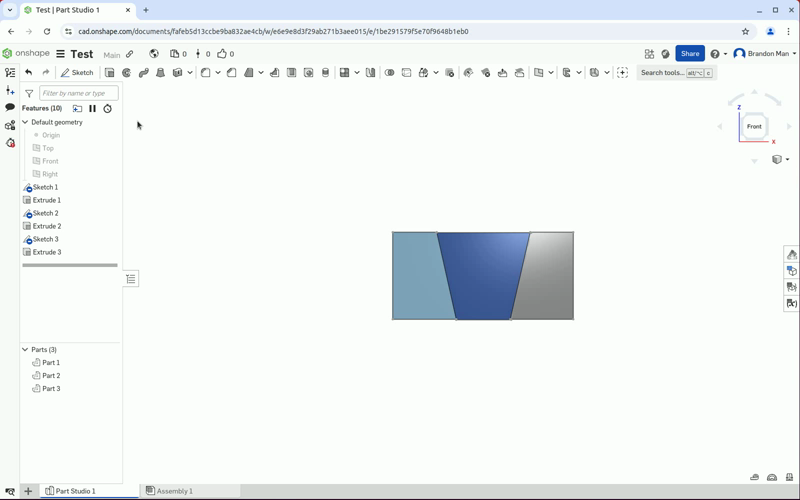
key(shift+7)
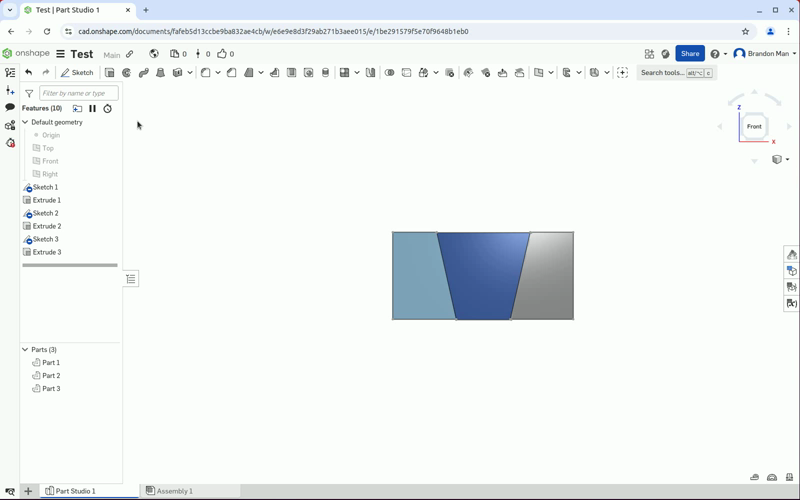
key(left, 2)
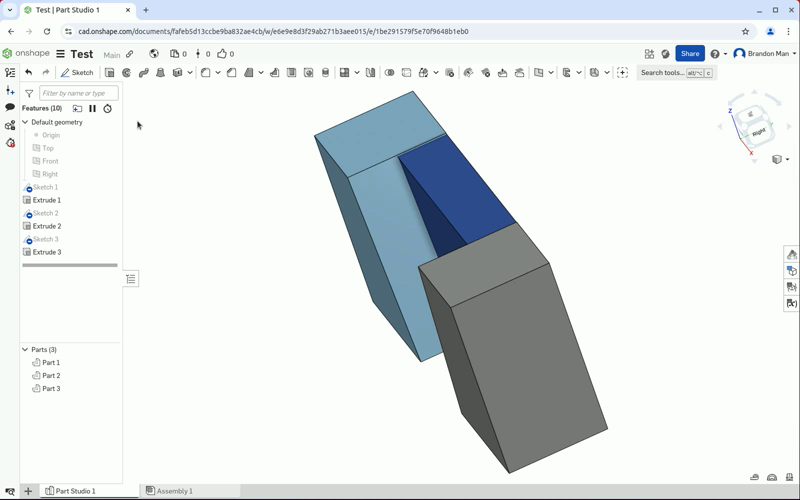
key(down, 2)
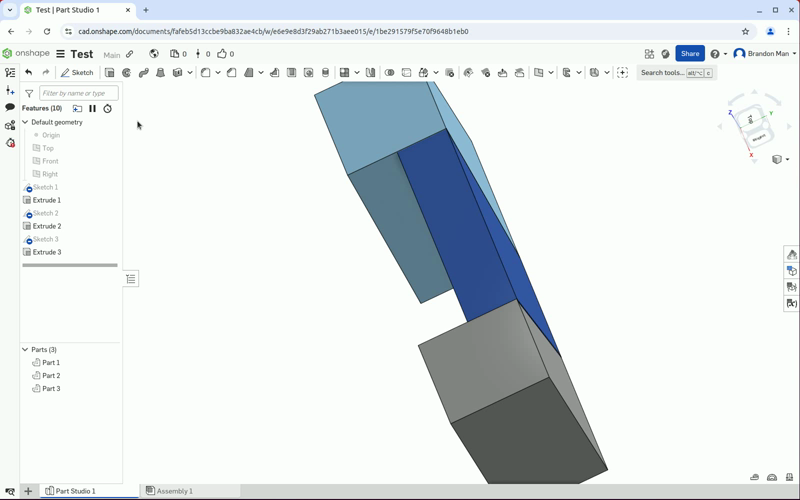
key(up, 2)
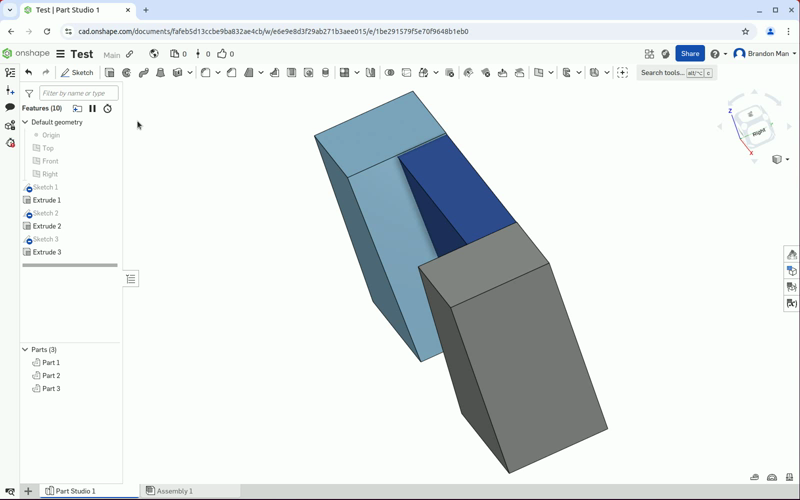
key(right, 2)
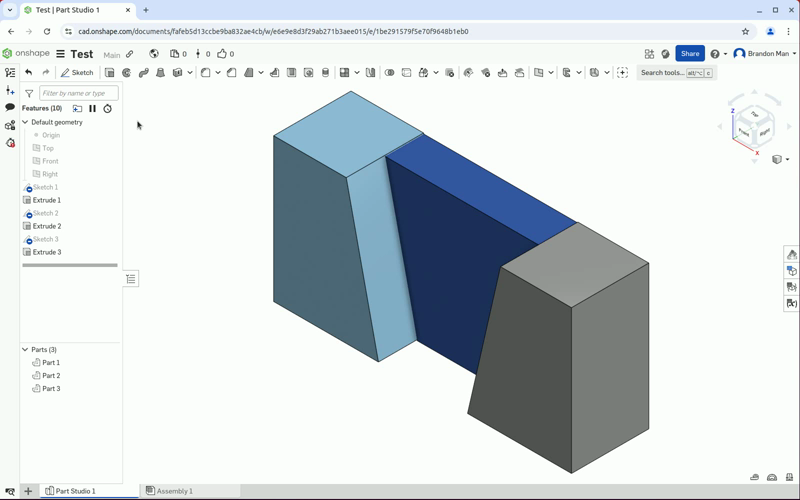
mouse_move(73, 189)
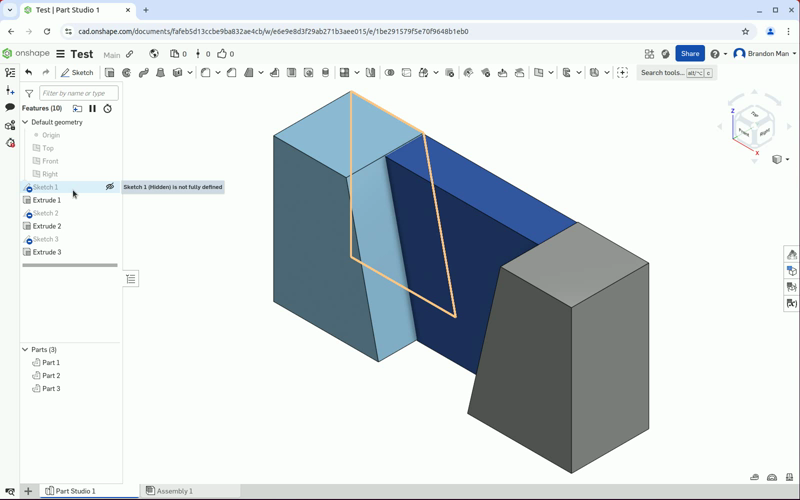
click(73, 189)